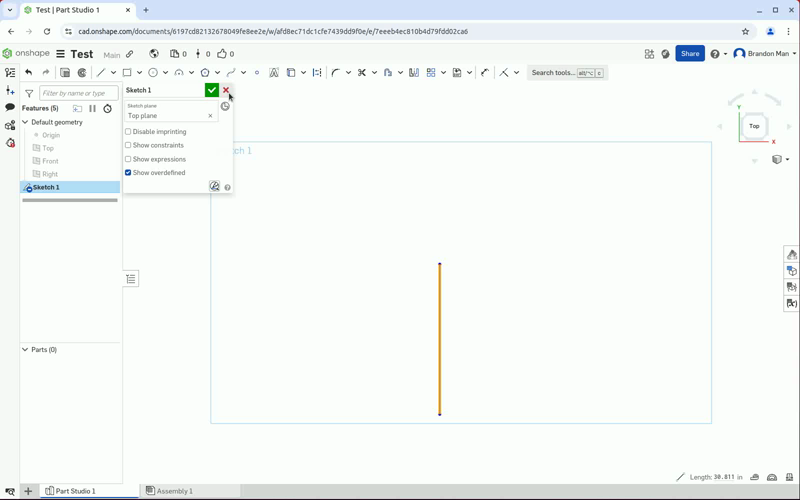
key(shift+h)
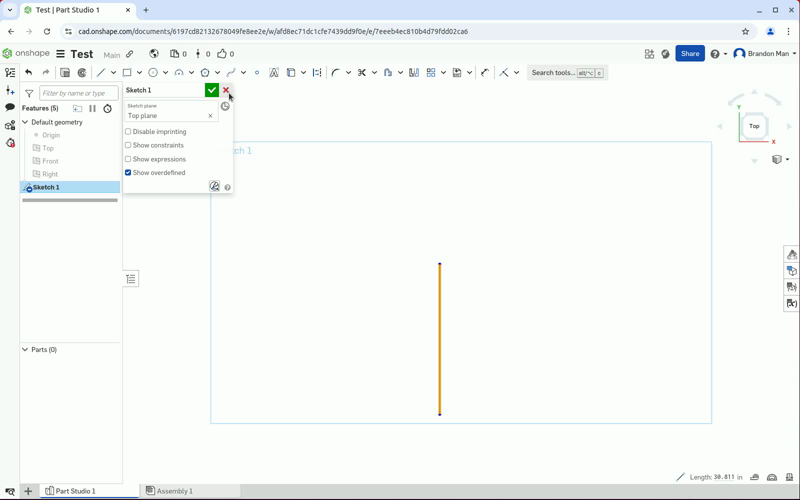
key(shift+s)
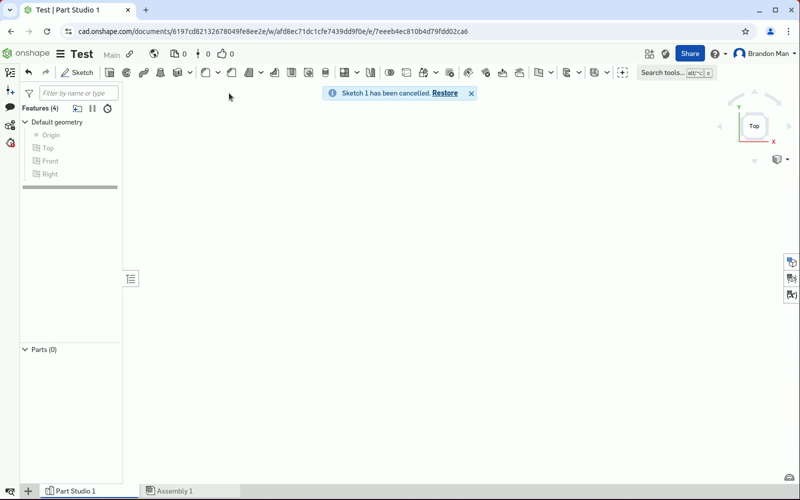
mouse_move(73, 150)
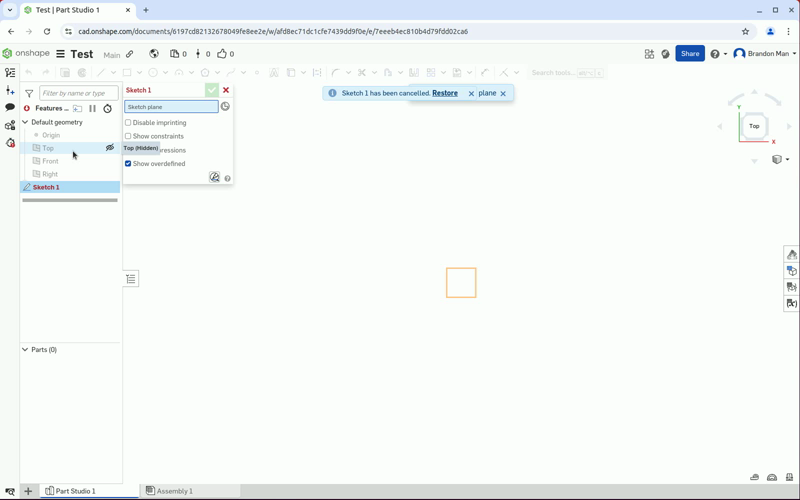
click(73, 150)
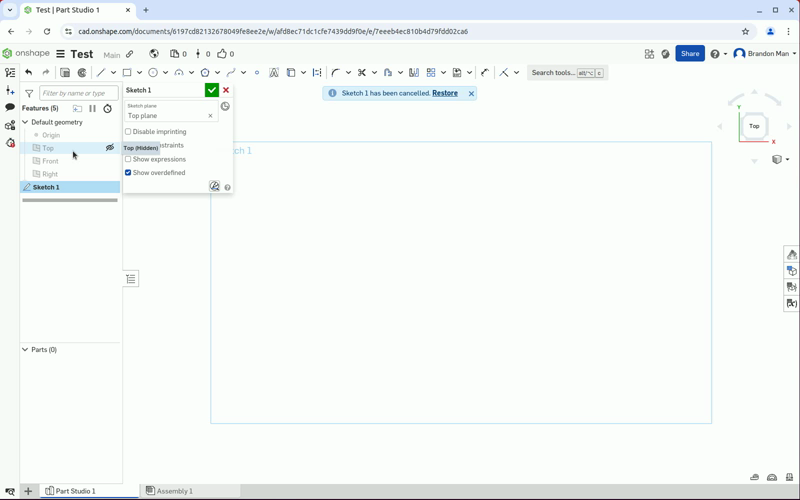
mouse_move(73, 352)
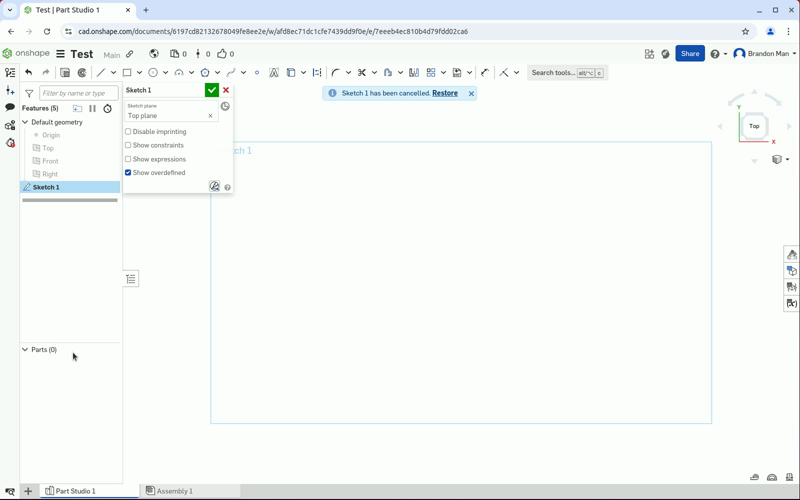
key(y)
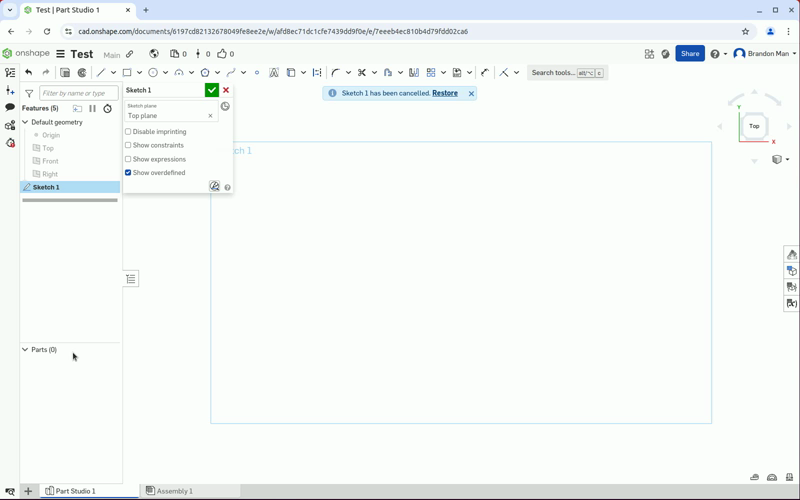
key(c)
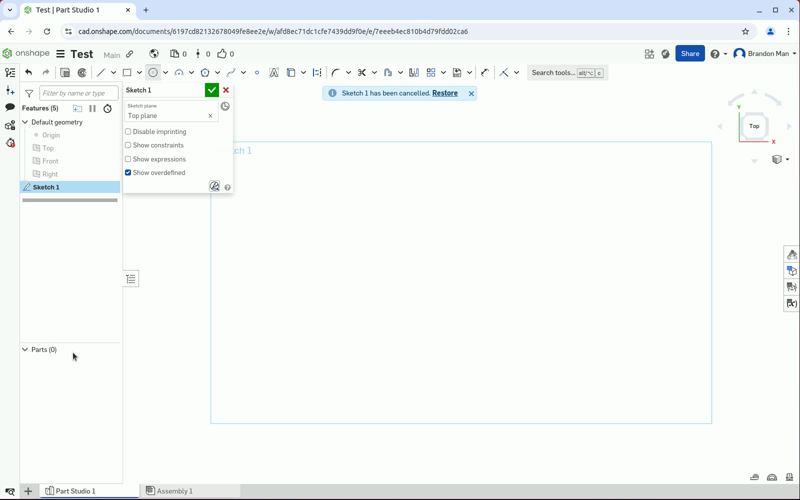
key_down(shift)
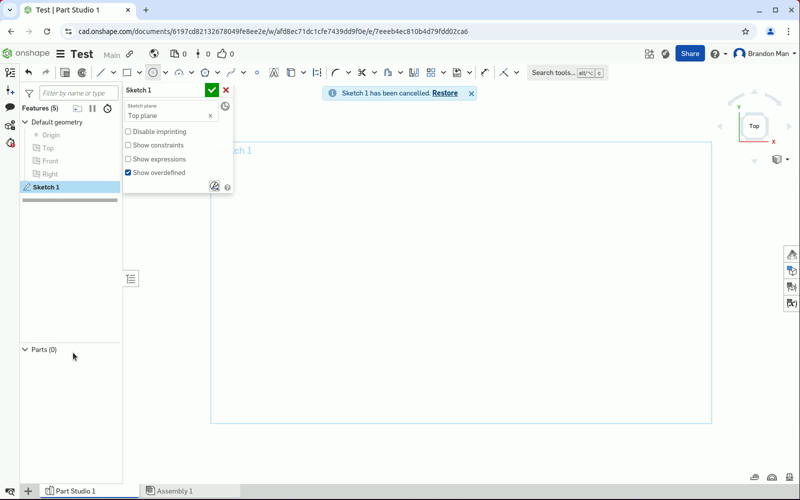
mouse_move(461, 282)
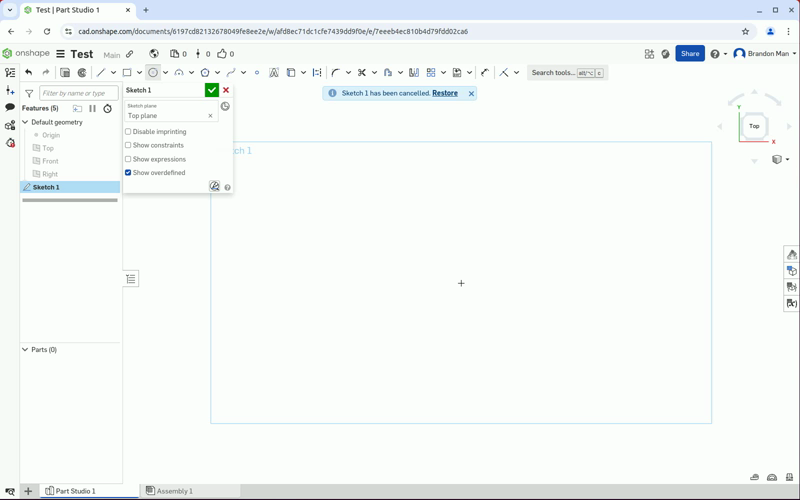
click(461, 282)
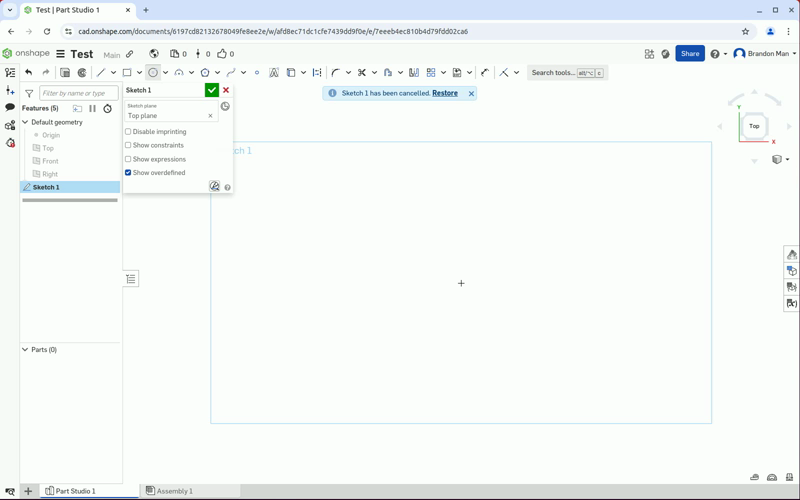
key_up(shift)
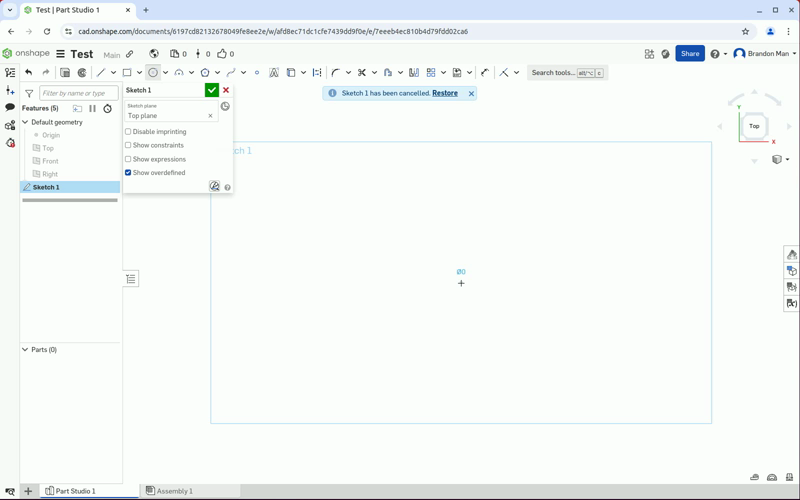
mouse_move(504, 282)
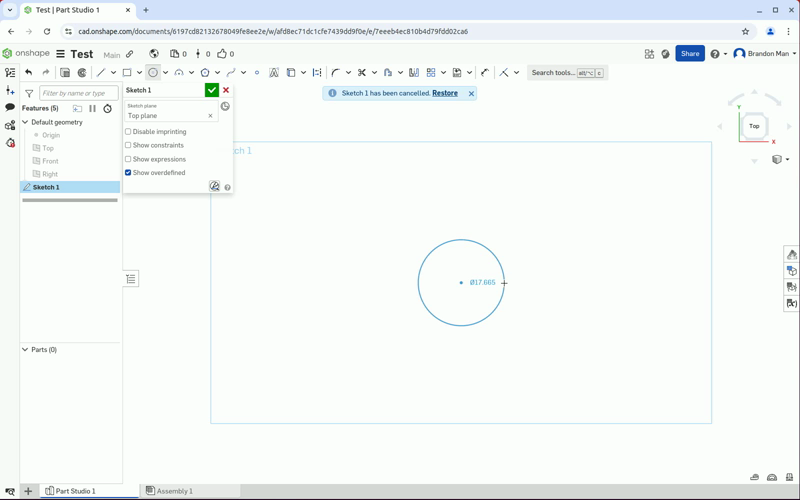
click(504, 282)
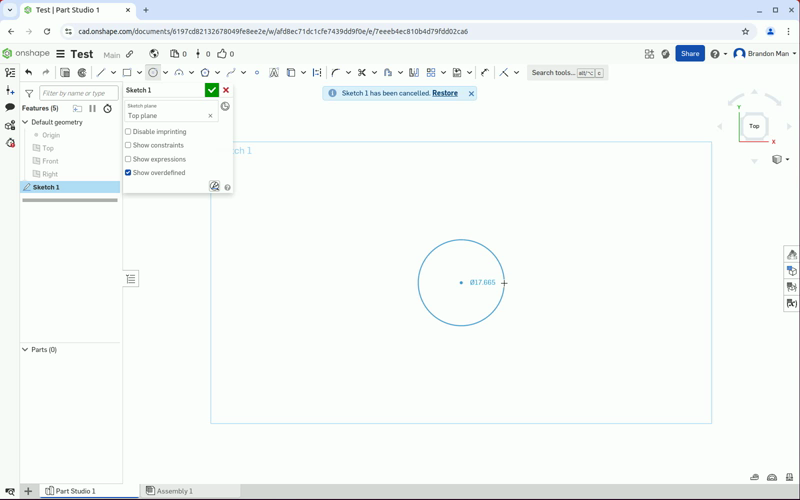
key(esc)
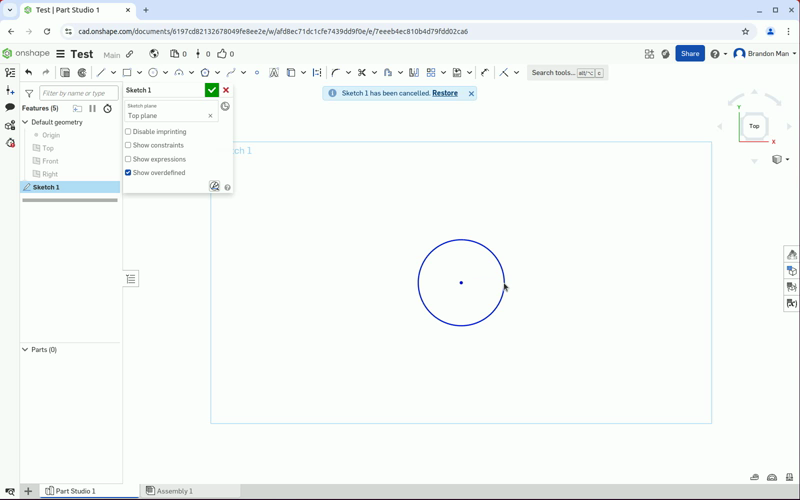
key(c)
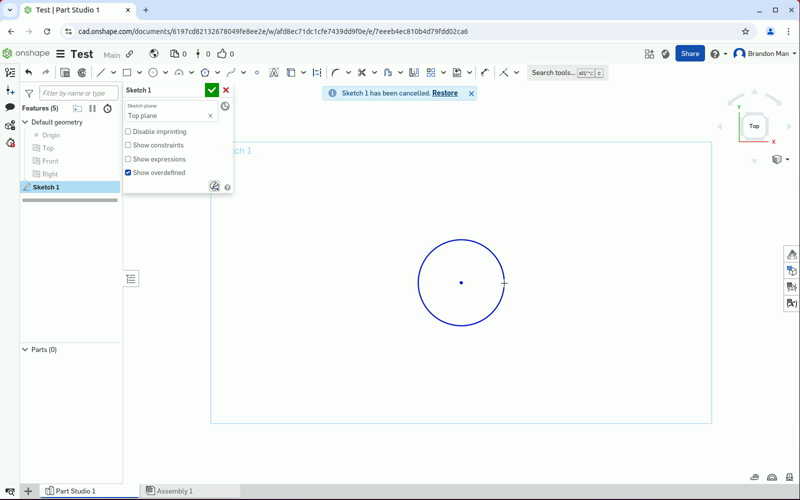
key_down(shift)
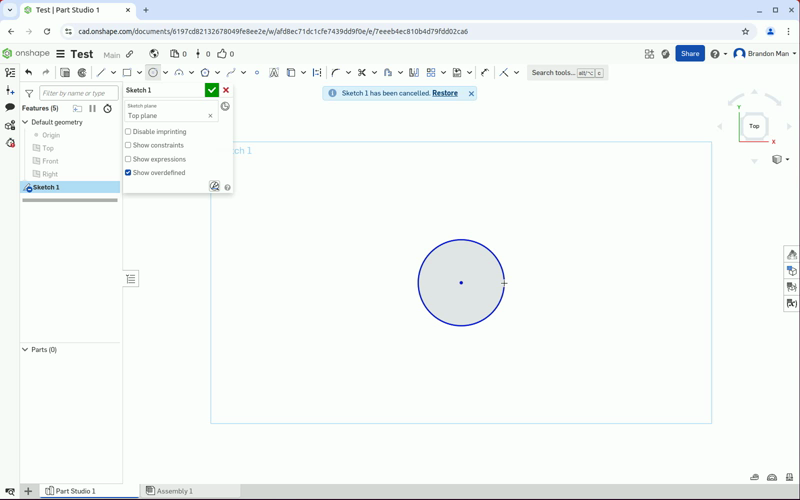
mouse_move(461, 282)
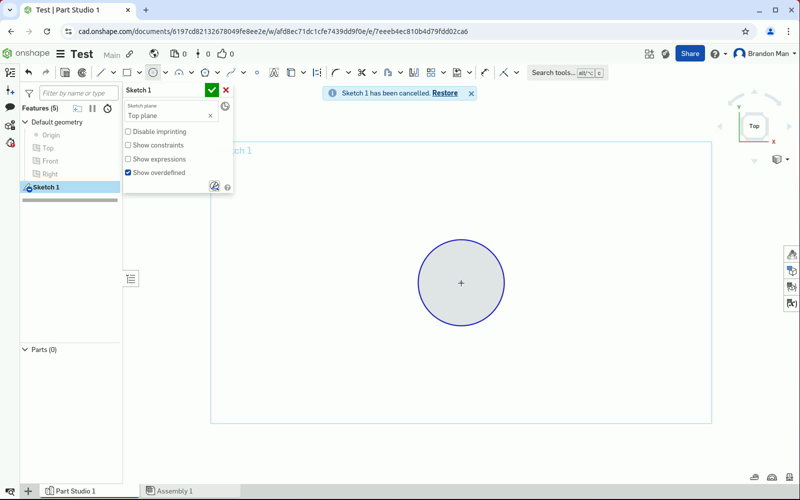
click(461, 282)
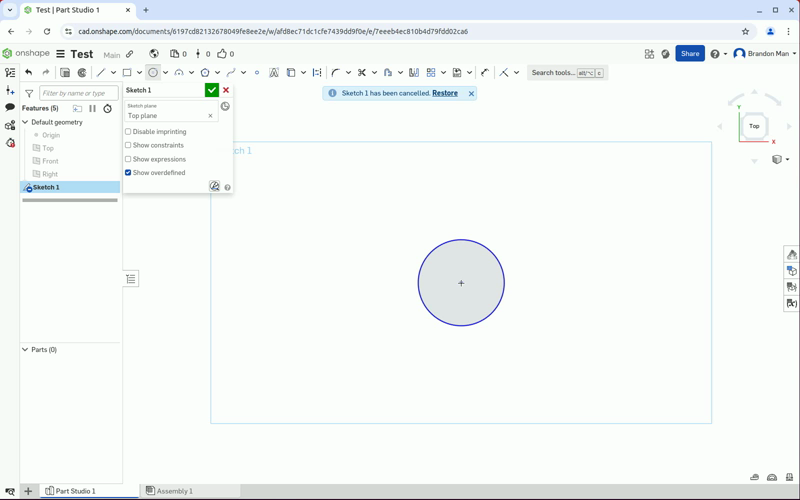
key_up(shift)
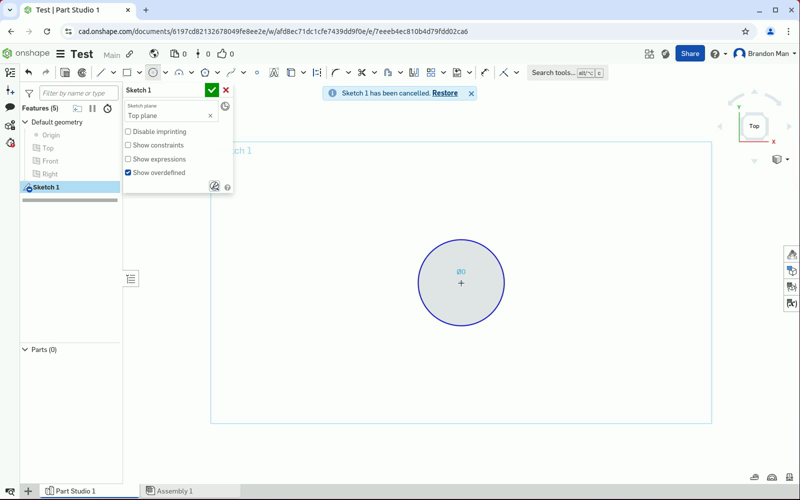
mouse_move(502, 282)
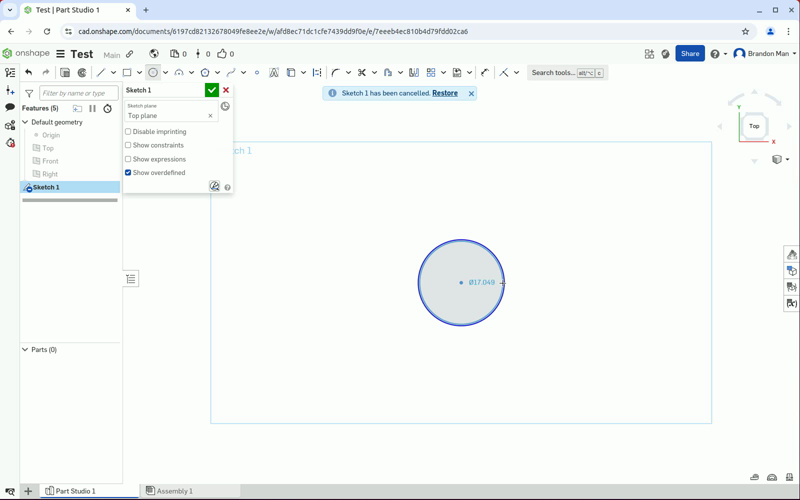
scroll(6)
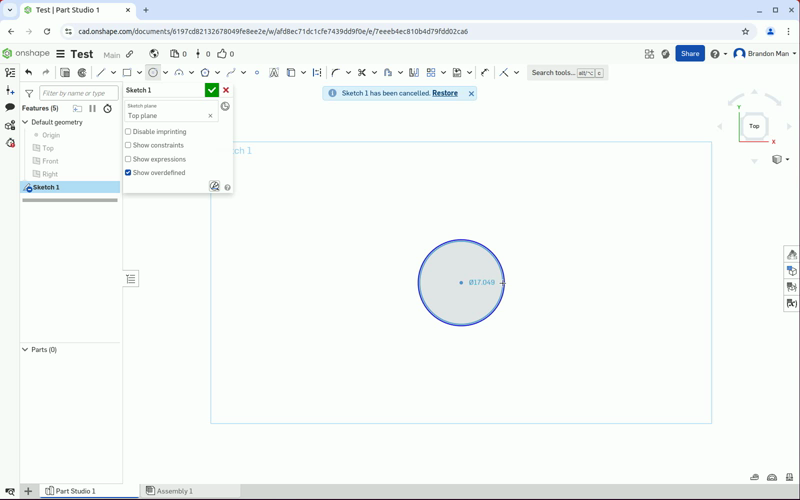
scroll(6)
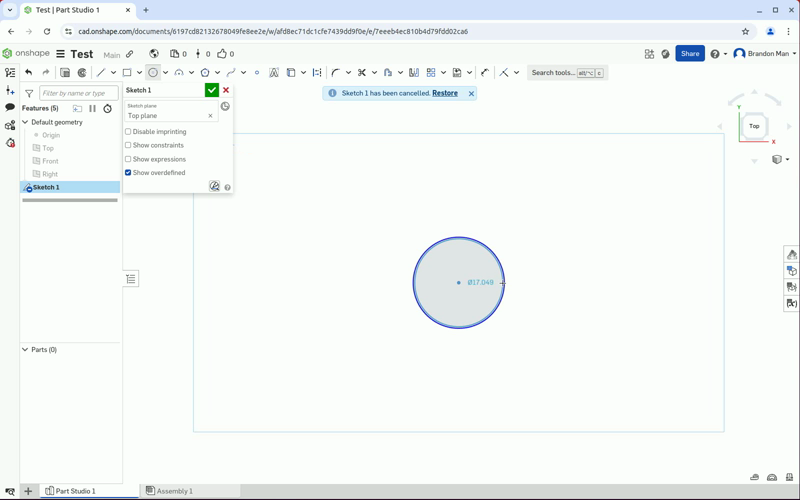
scroll(6)
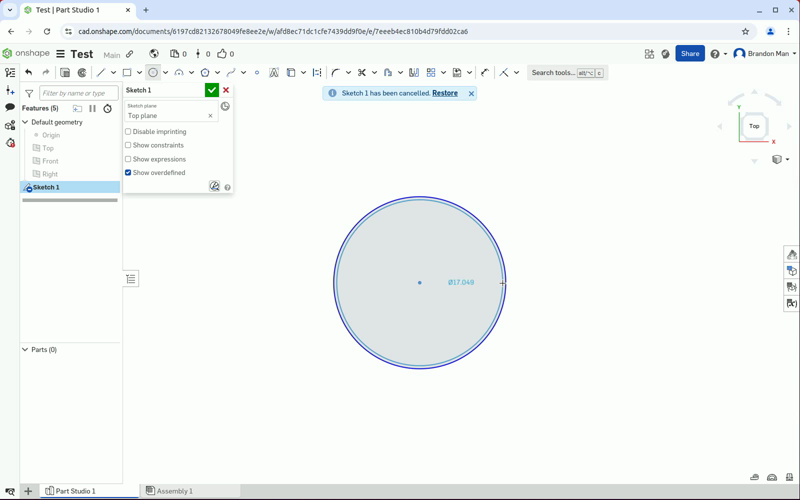
scroll(6)
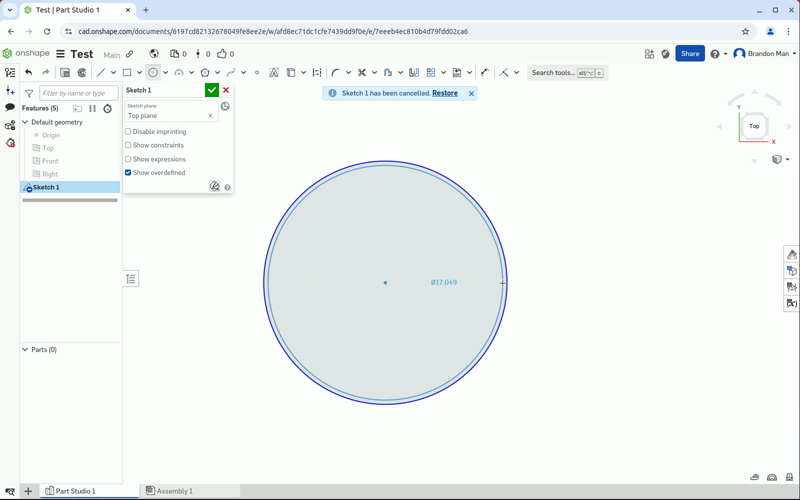
scroll(6)
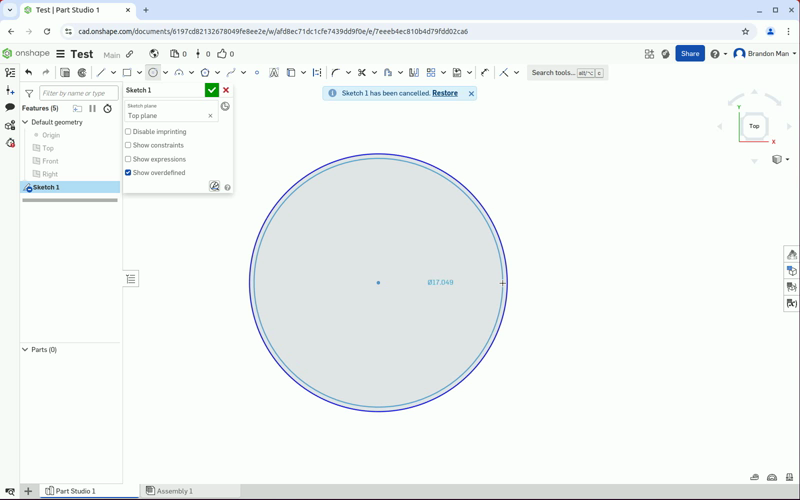
scroll(6)
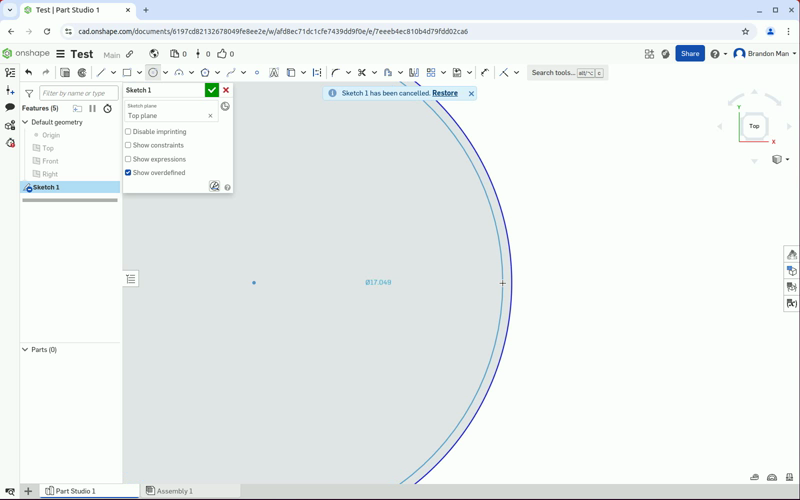
scroll(6)
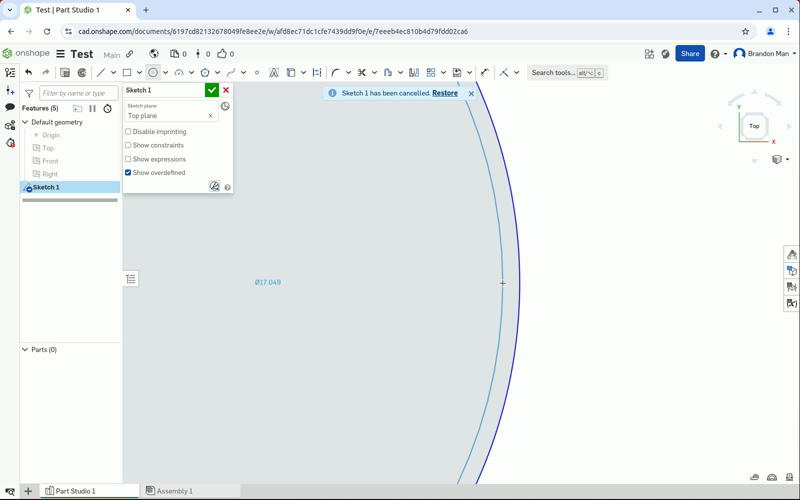
click(502, 282)
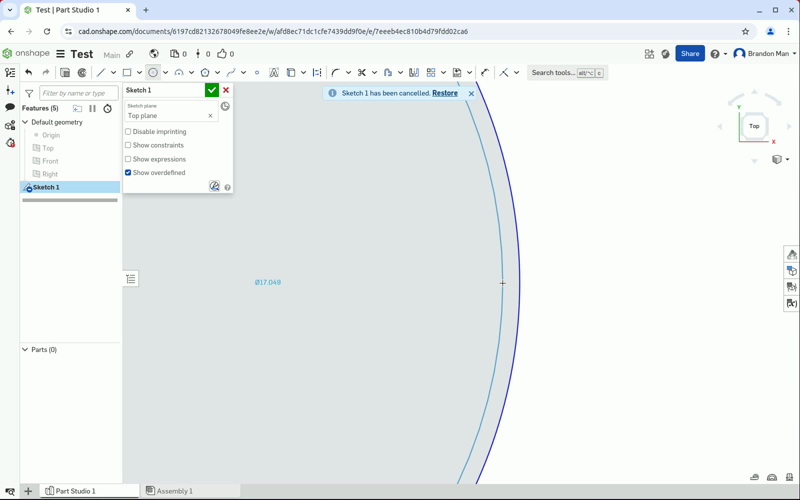
scroll(-6)
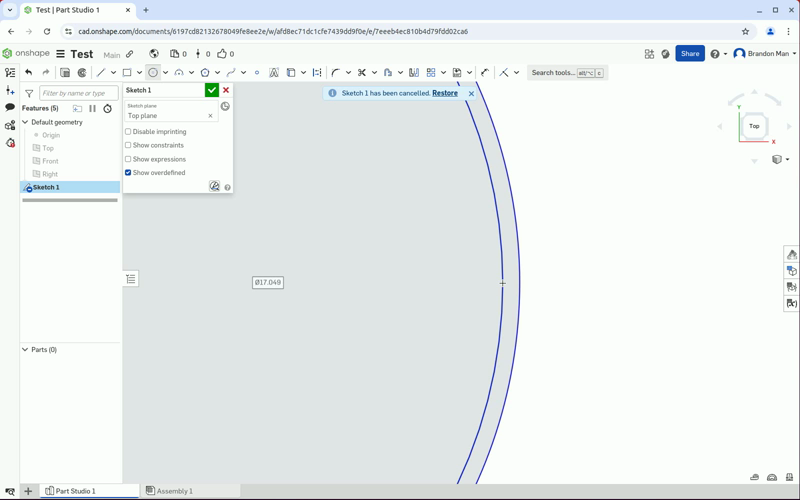
scroll(-6)
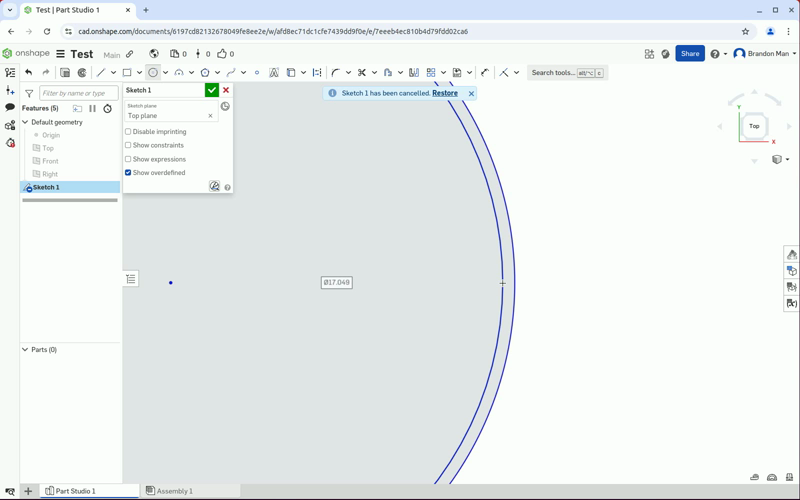
scroll(-6)
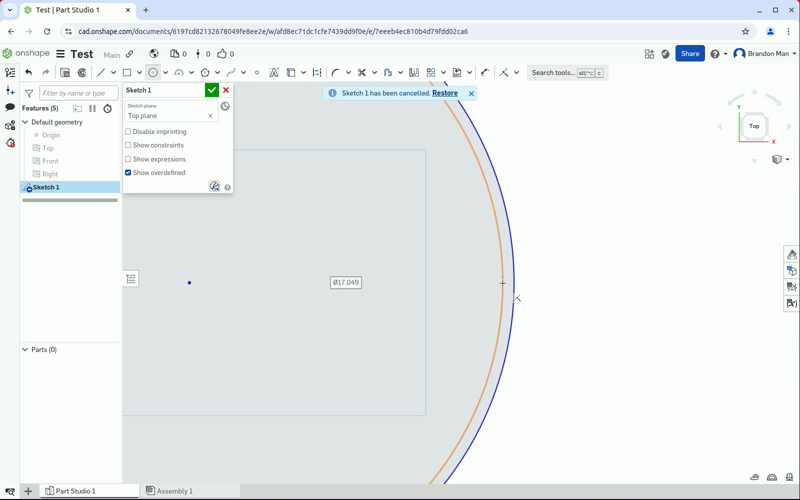
scroll(-6)
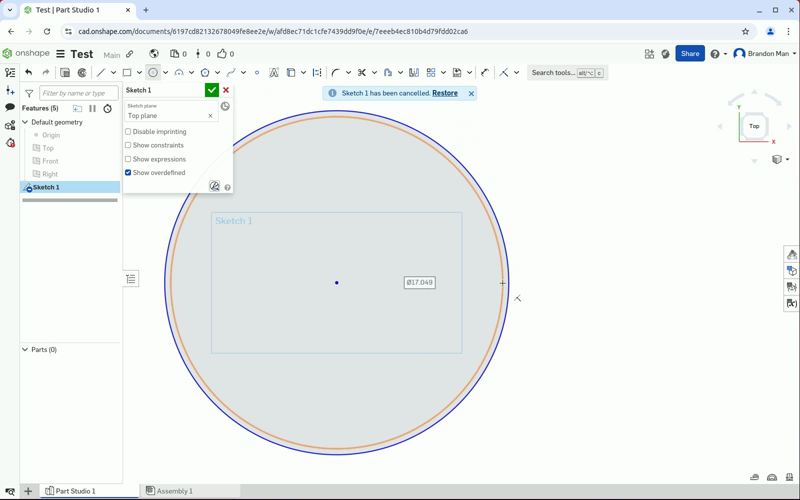
scroll(-6)
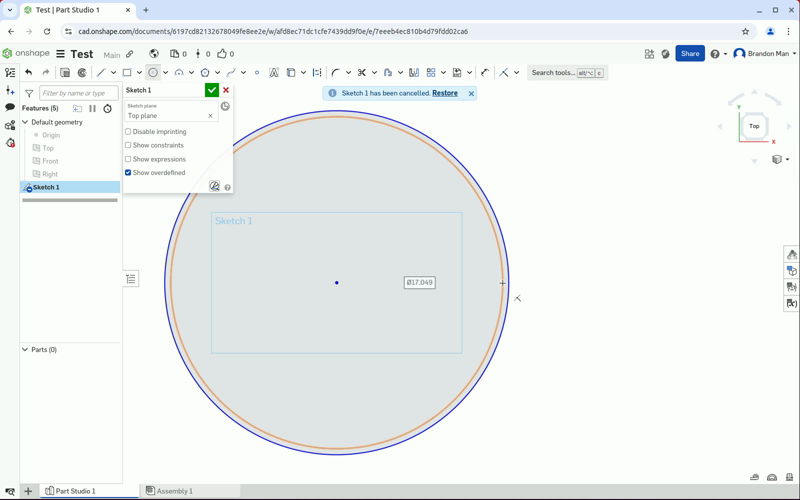
scroll(-6)
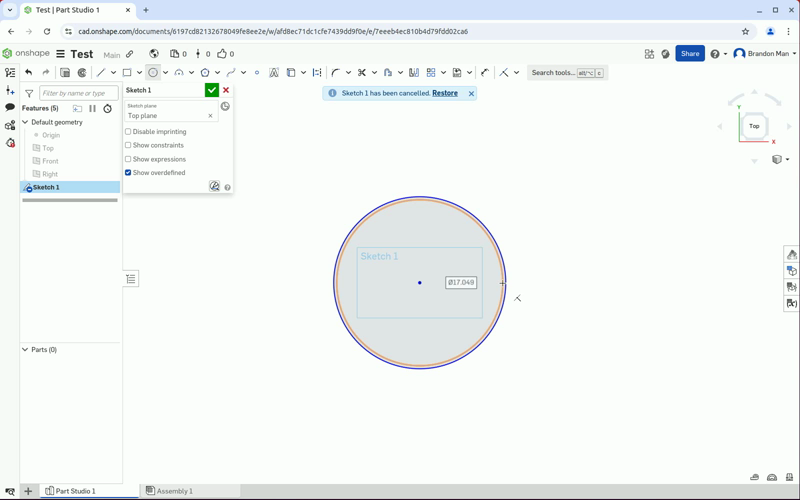
scroll(-6)
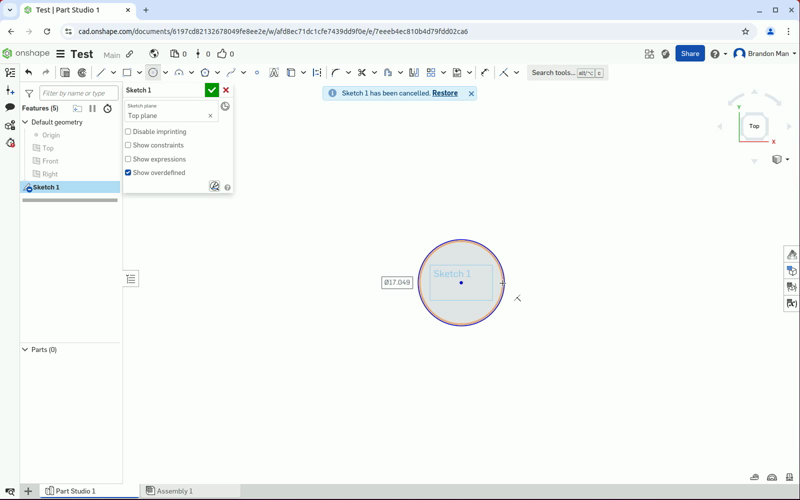
key(esc)
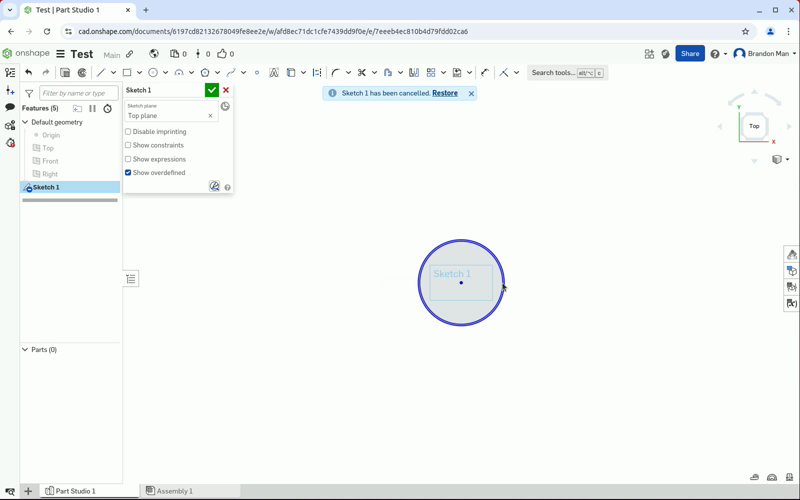
mouse_move(474, 243)
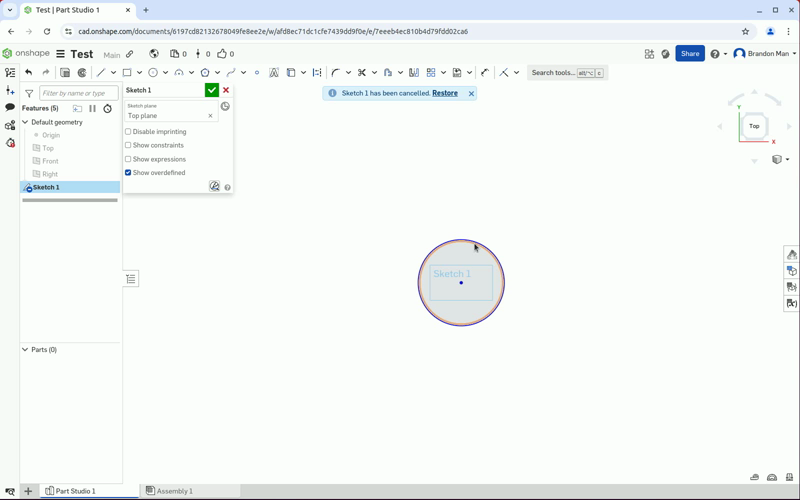
scroll(6)
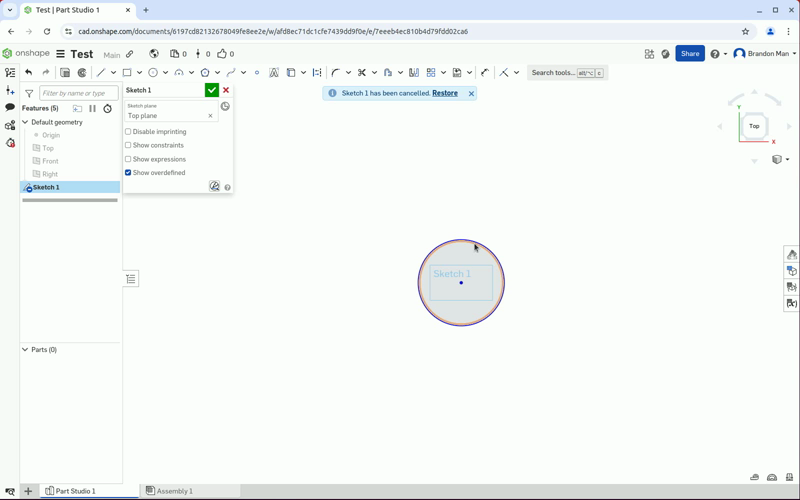
scroll(6)
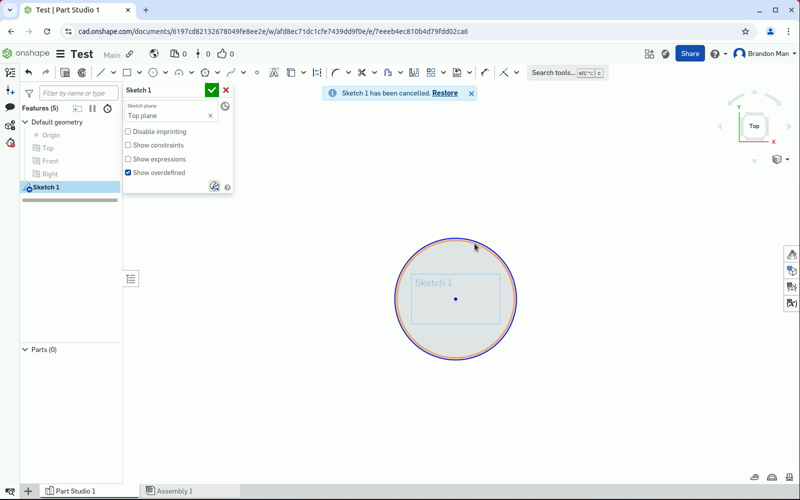
scroll(6)
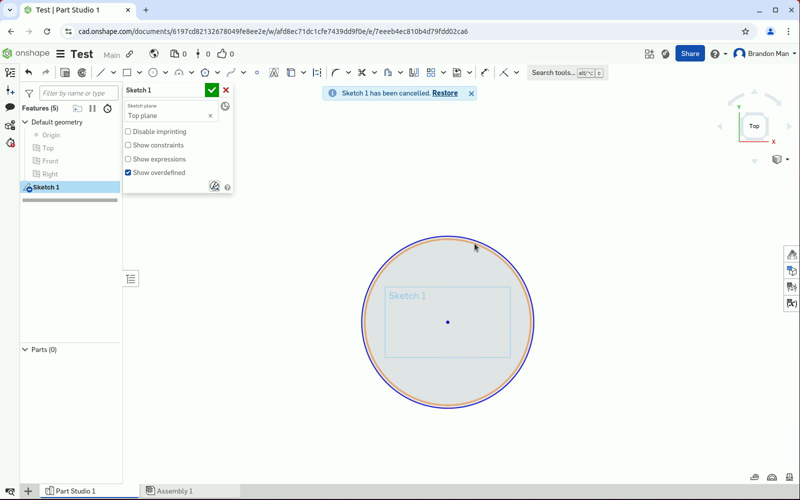
scroll(6)
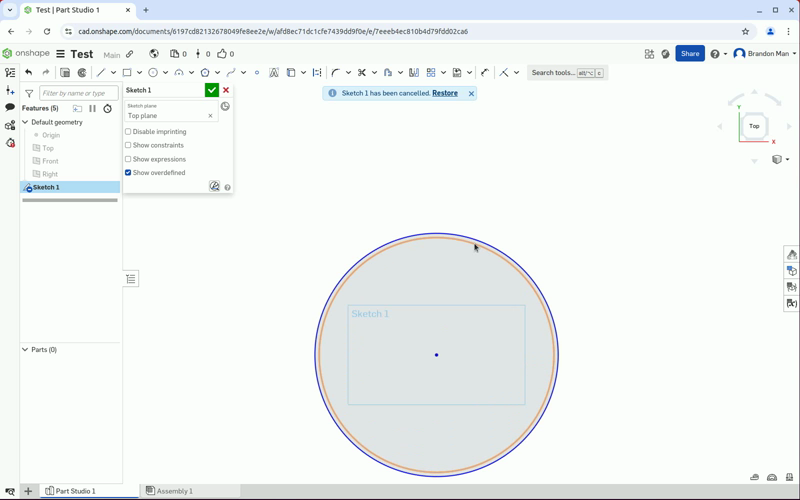
scroll(6)
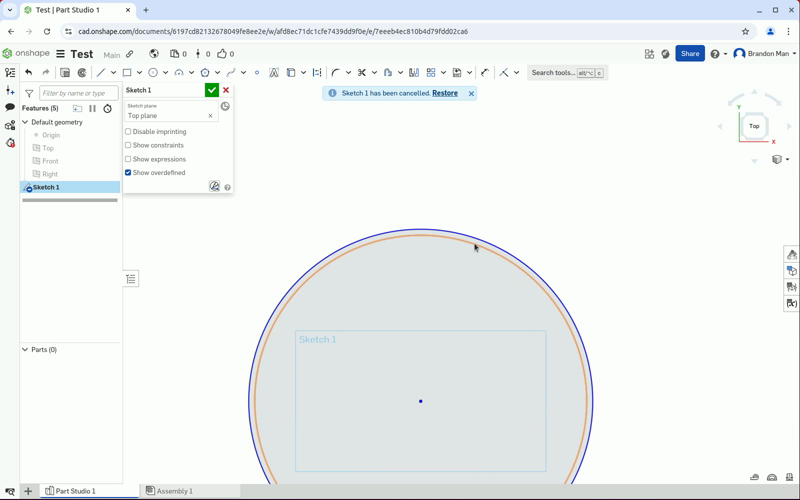
scroll(6)
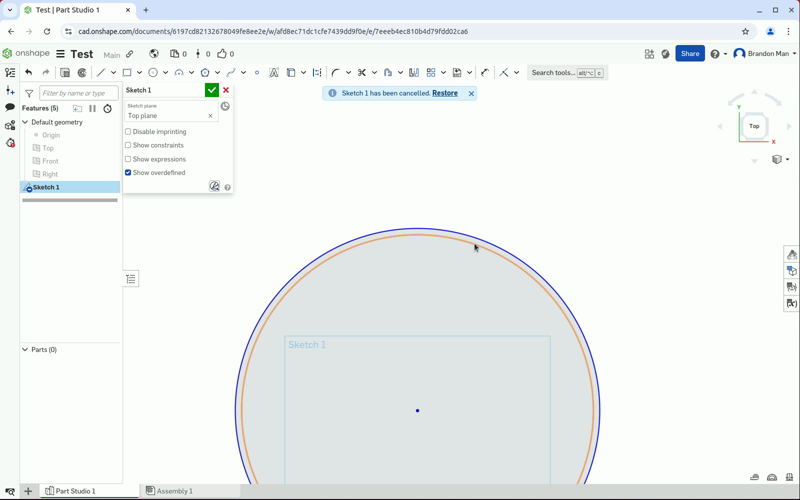
scroll(6)
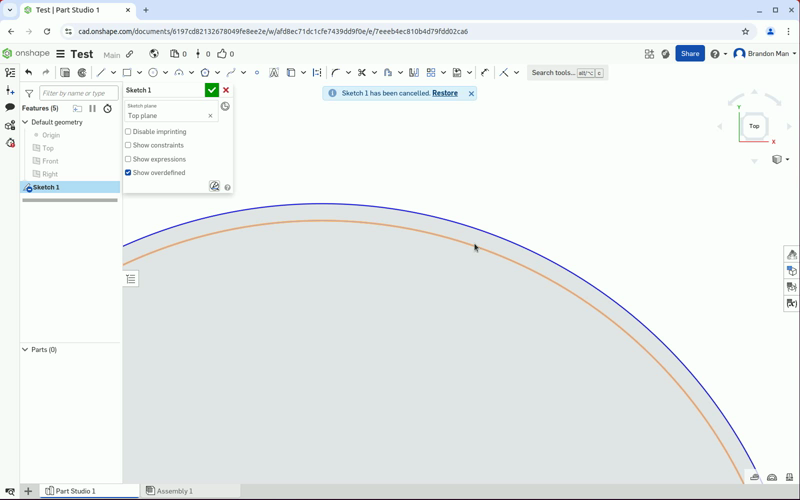
click(474, 243)
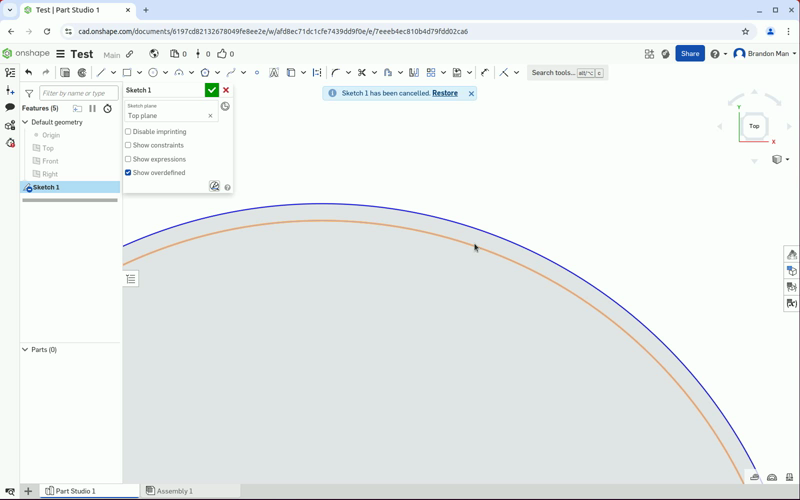
scroll(-6)
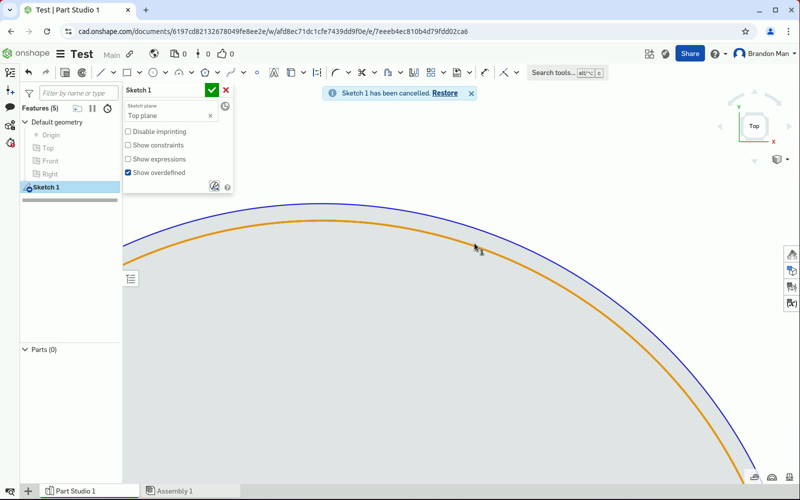
scroll(-6)
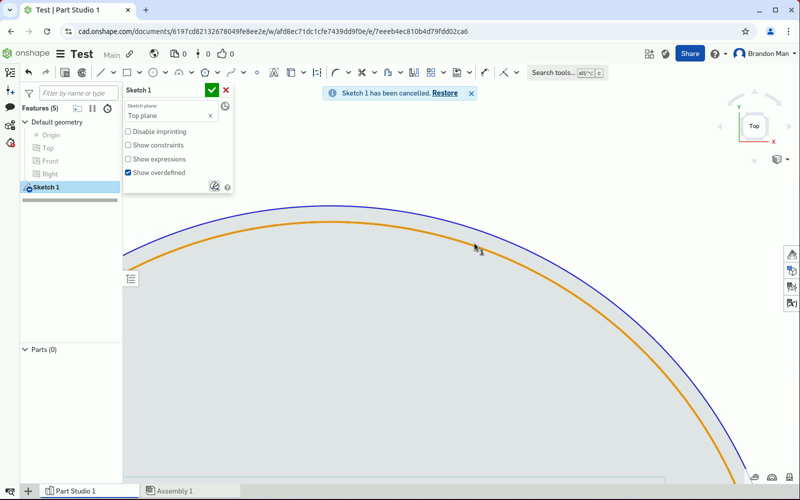
scroll(-6)
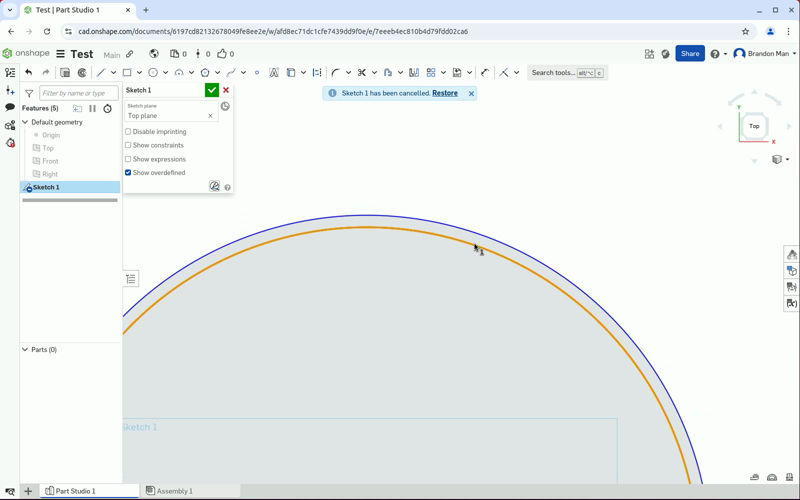
scroll(-6)
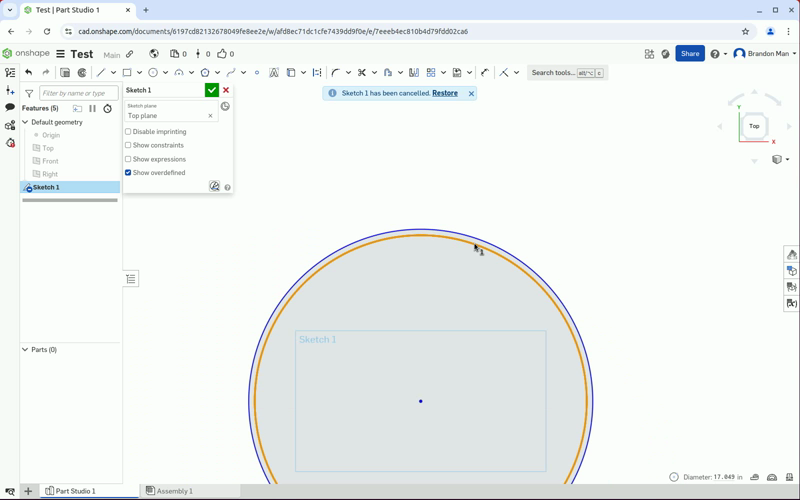
scroll(-6)
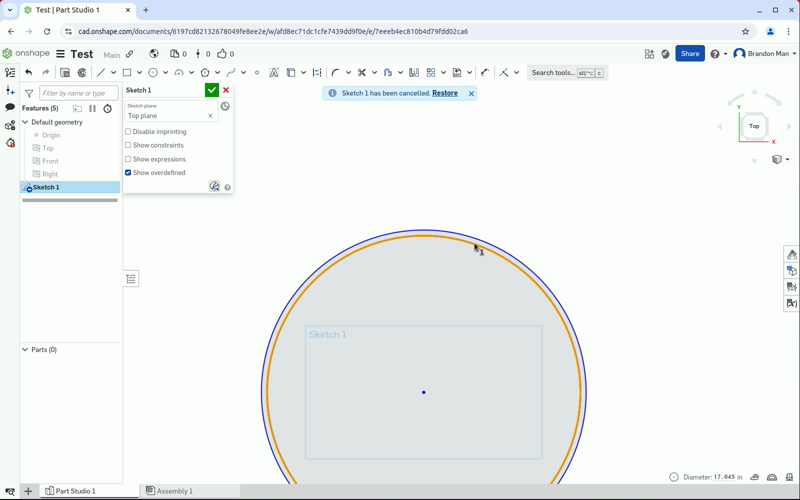
scroll(-6)
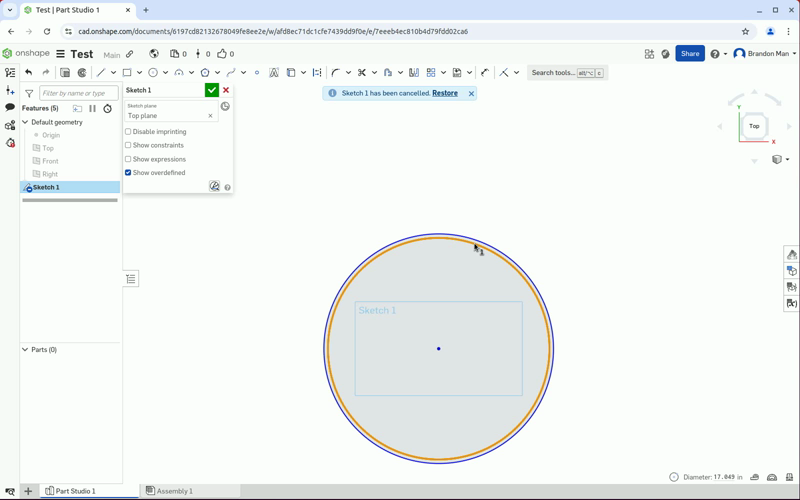
scroll(-6)
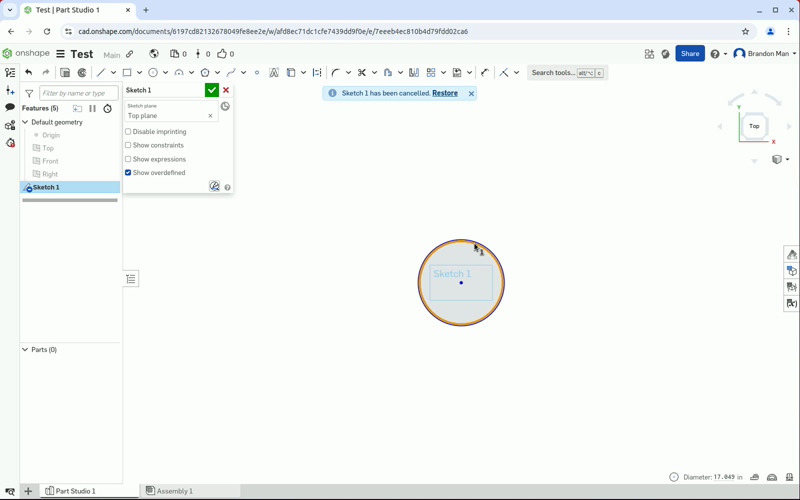
mouse_move(73, 352)
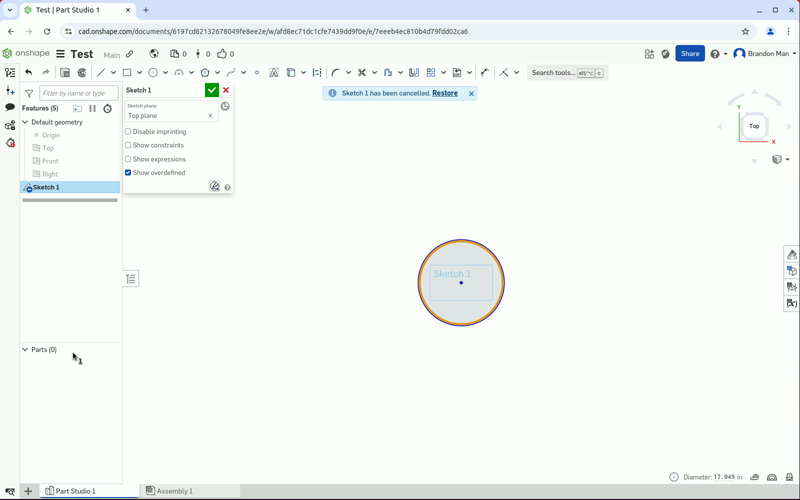
key(shift+y)
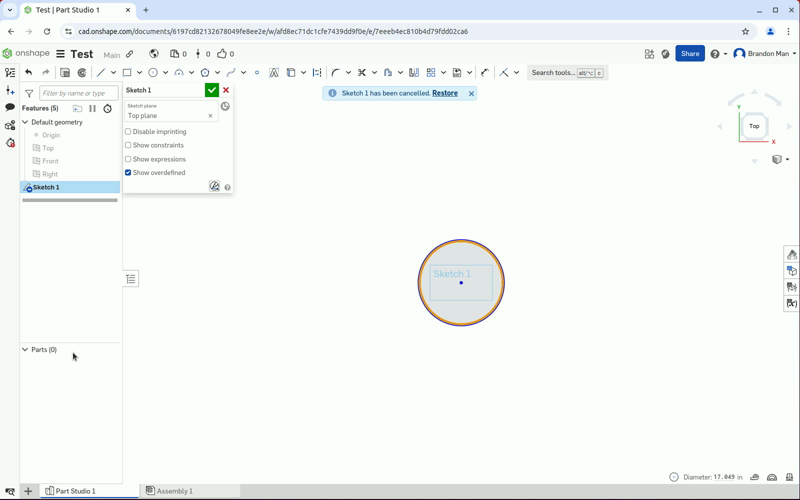
key(shift+e)
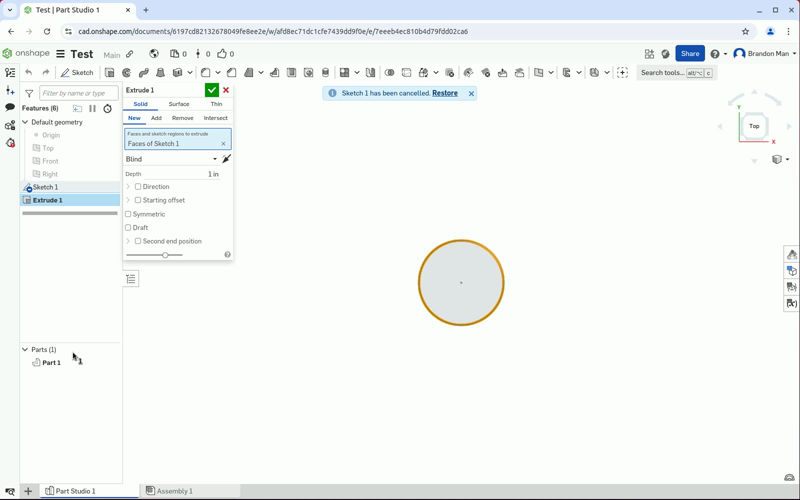
mouse_move(143, 106)
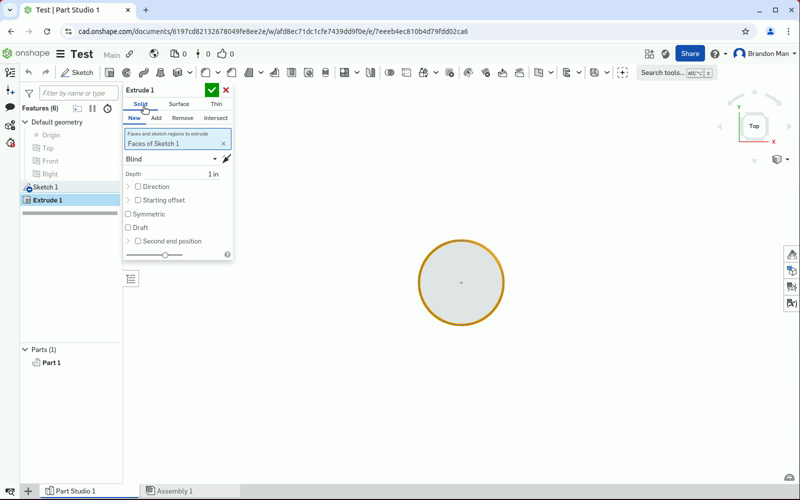
click(143, 106)
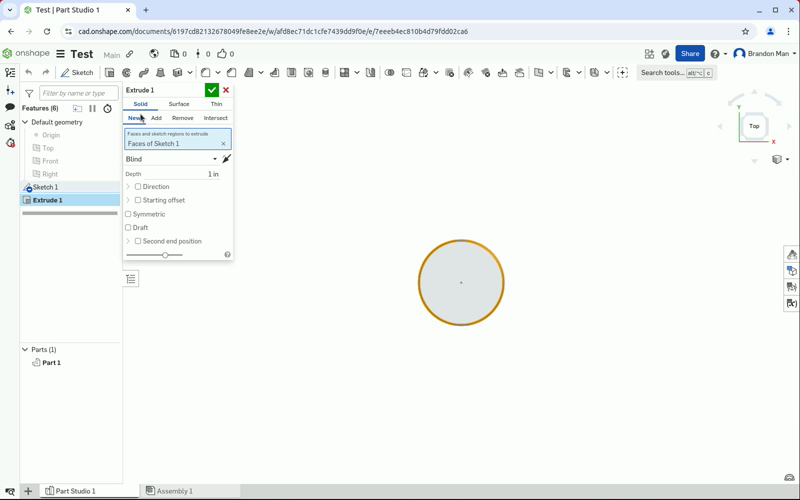
mouse_move(137, 120)
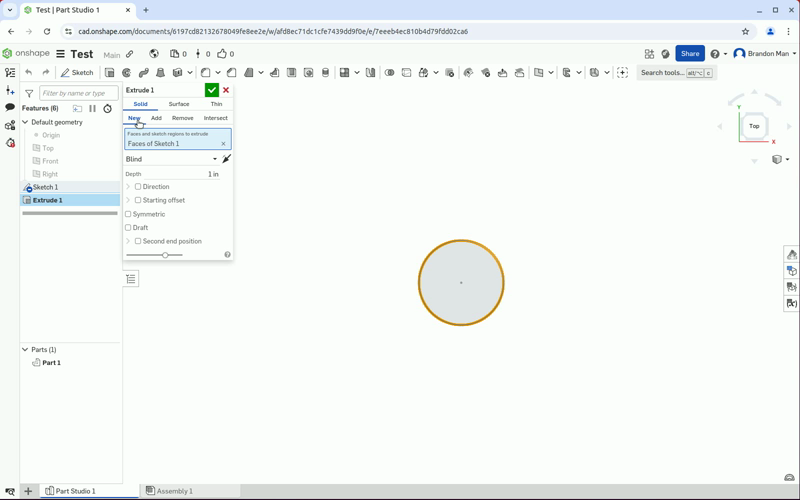
click(137, 120)
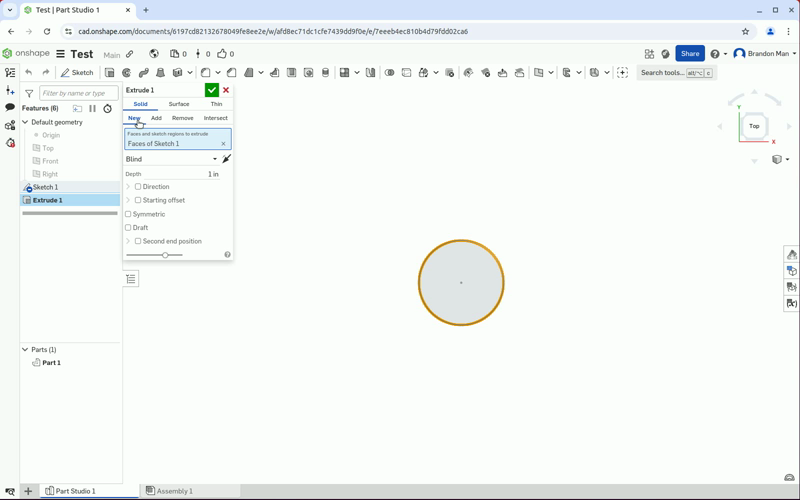
key(tab, 4)
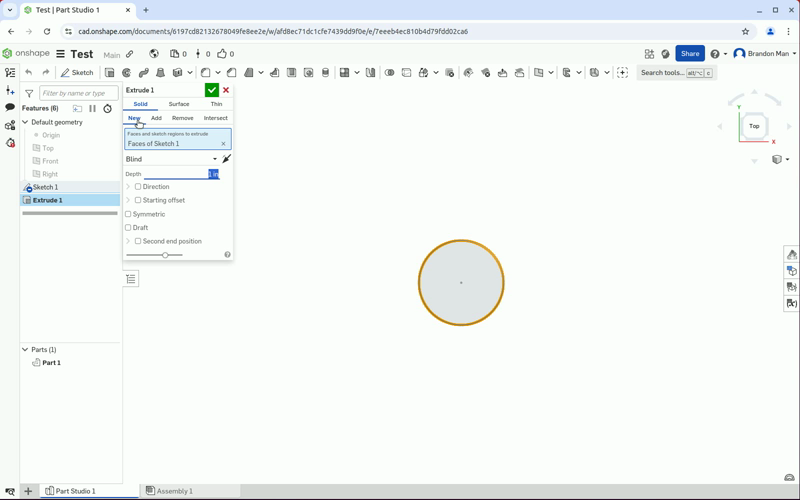
text(23.108)
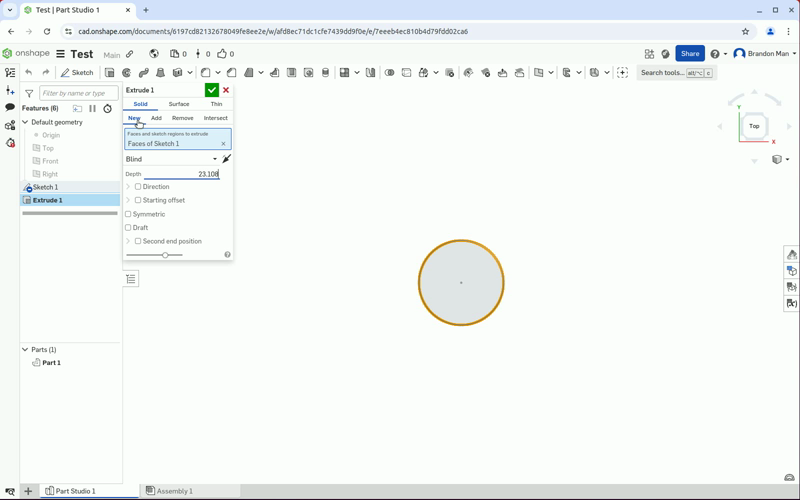
key(enter)
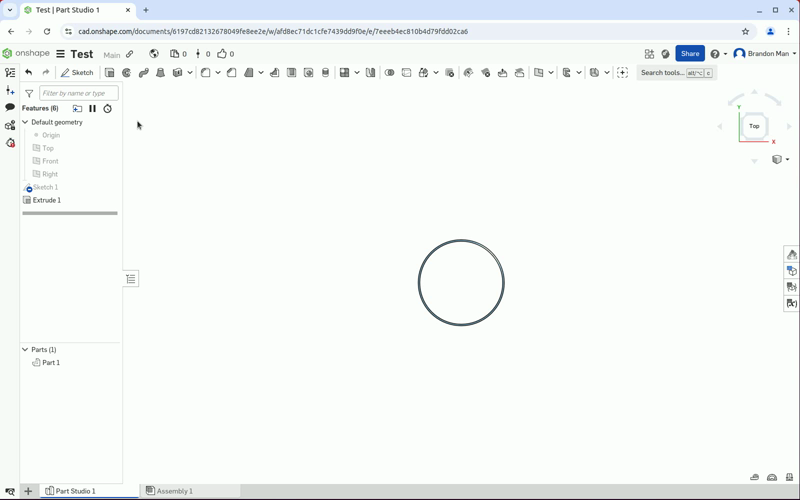
key(shift+h)
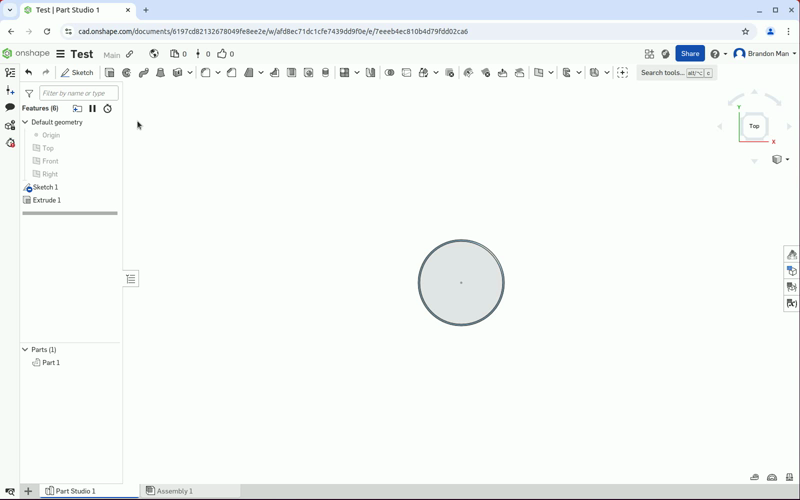
key(shift+h)
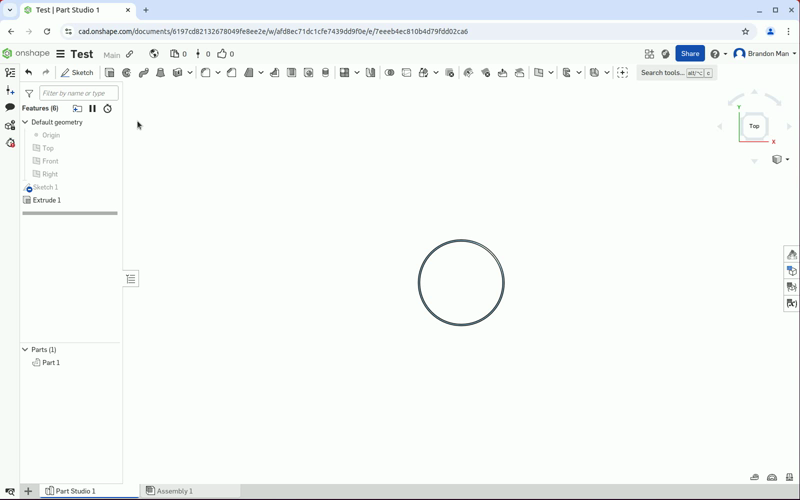
mouse_move(73, 189)
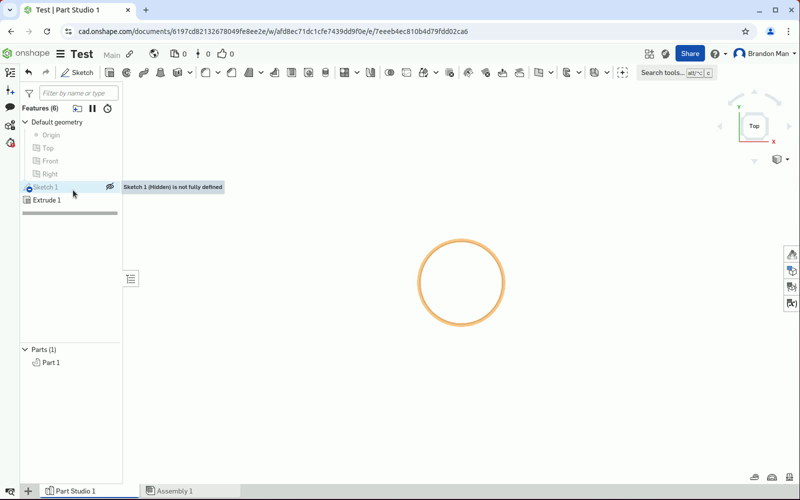
click(73, 189)
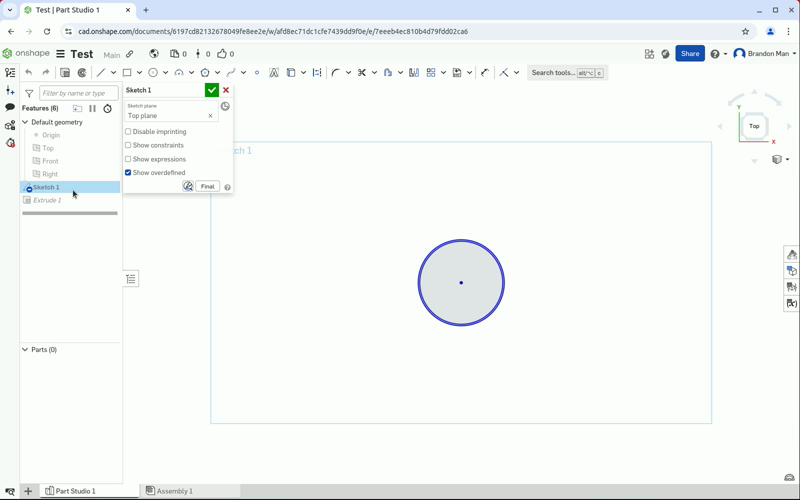
mouse_move(229, 92)
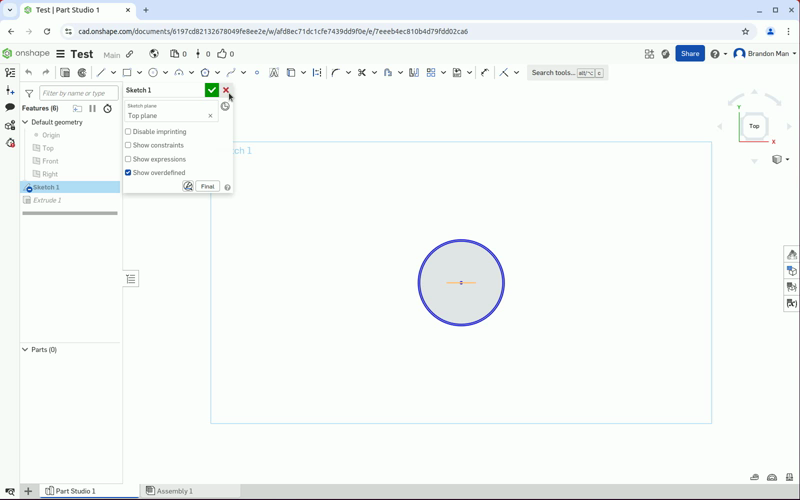
click(229, 92)
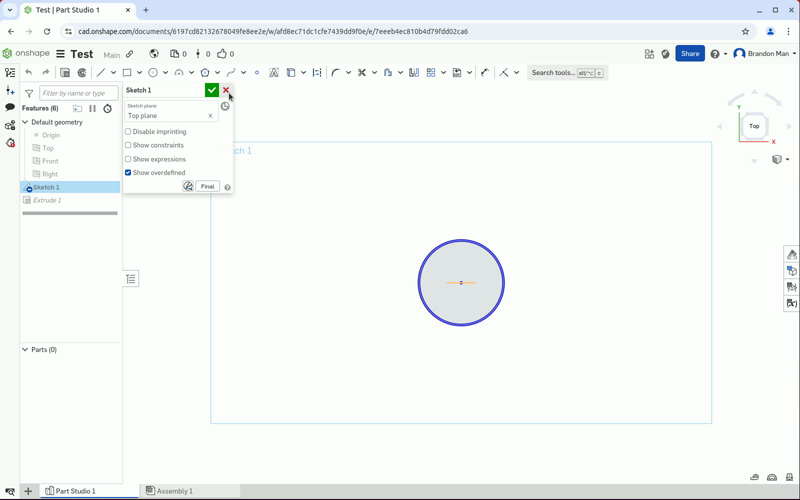
key(shift+s)
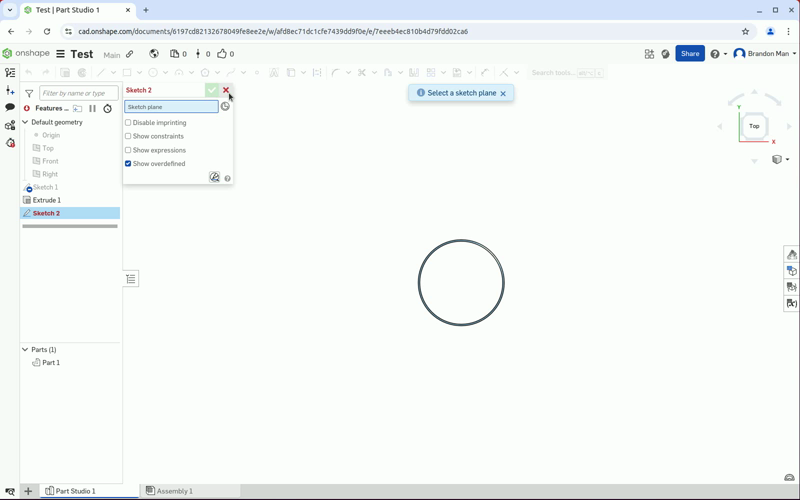
mouse_move(73, 150)
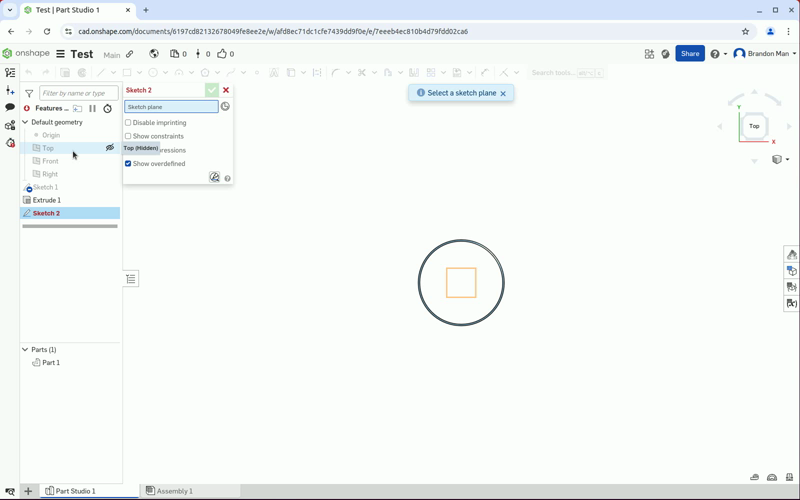
click(73, 150)
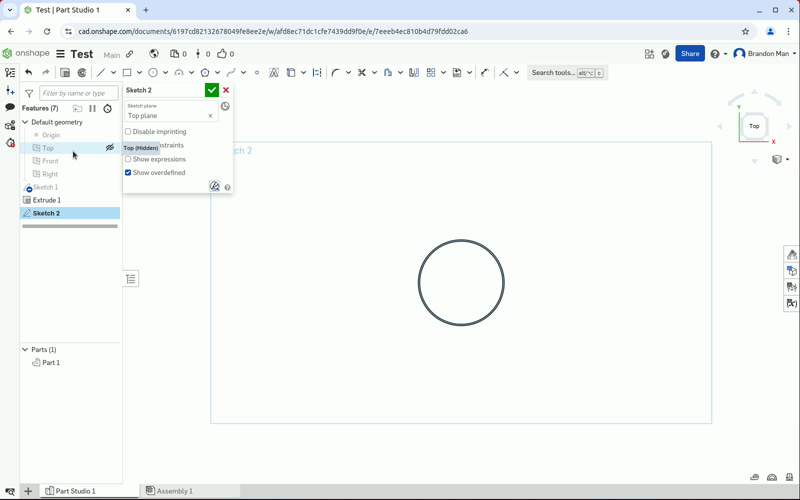
mouse_move(73, 352)
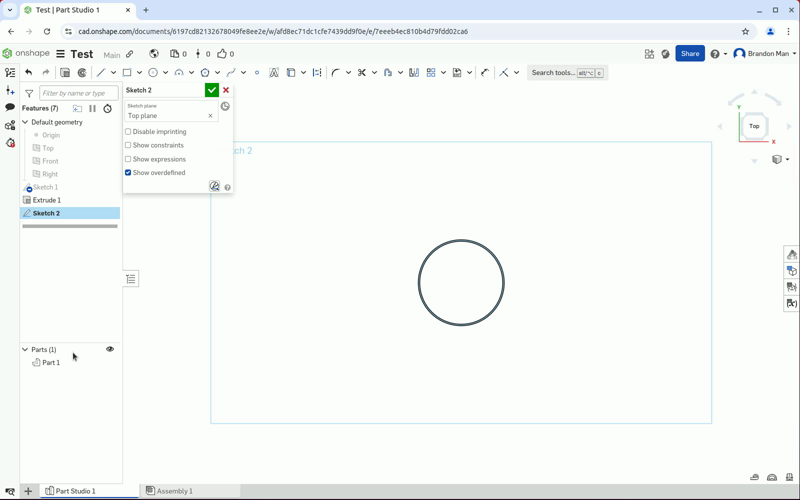
key(y)
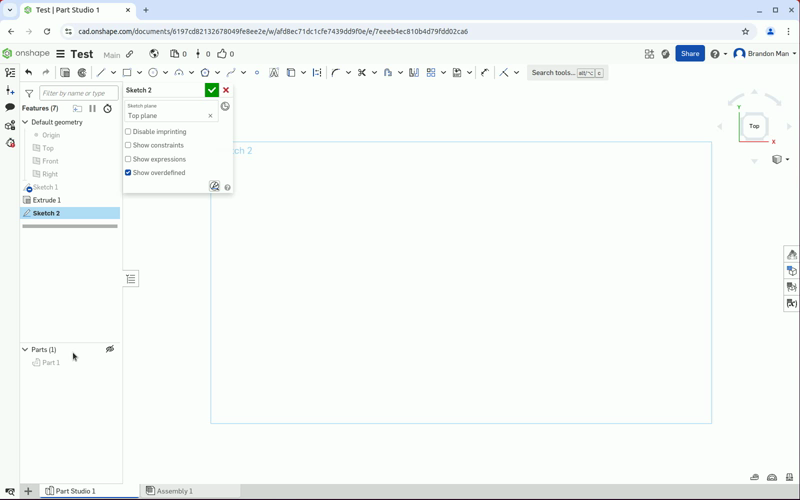
key(l)
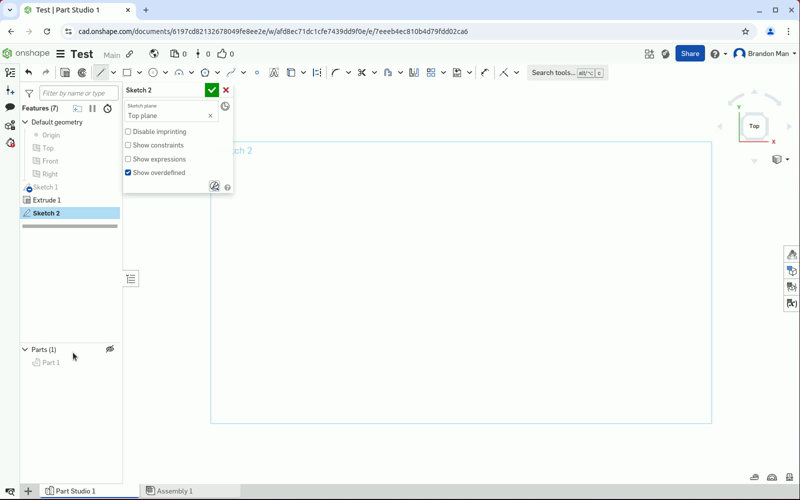
key_down(shift)
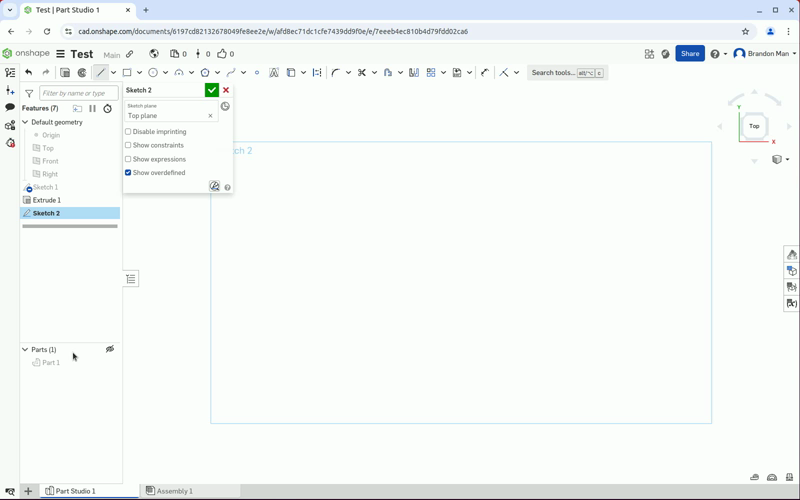
mouse_move(404, 339)
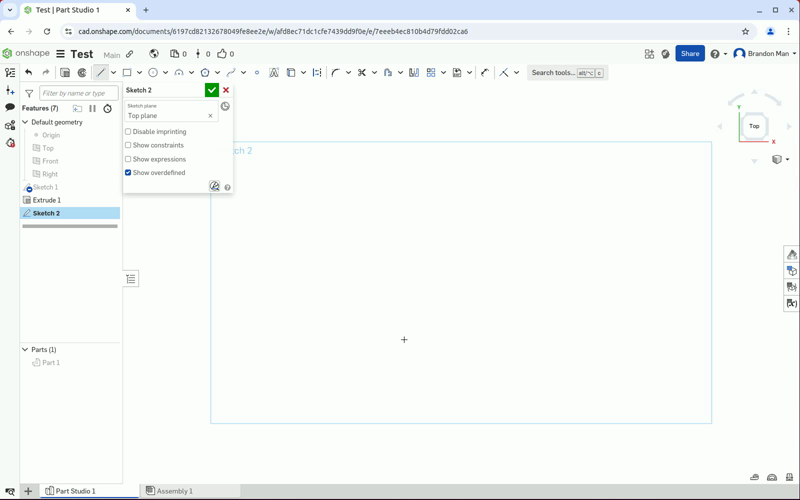
click(404, 339)
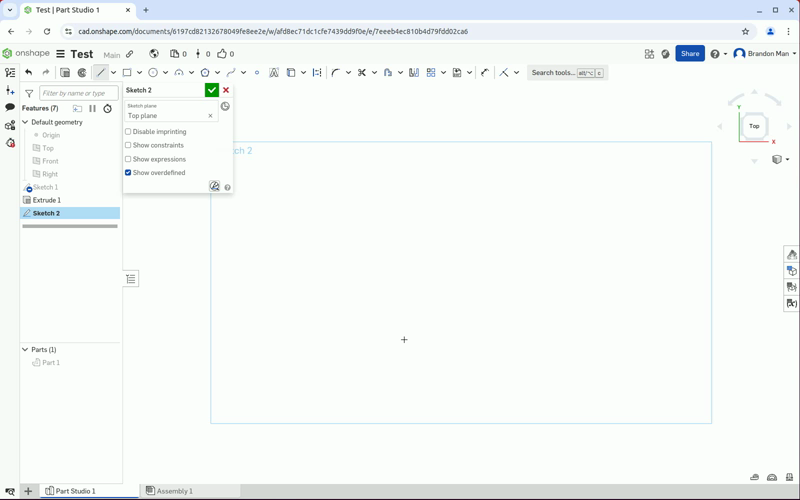
key_up(shift)
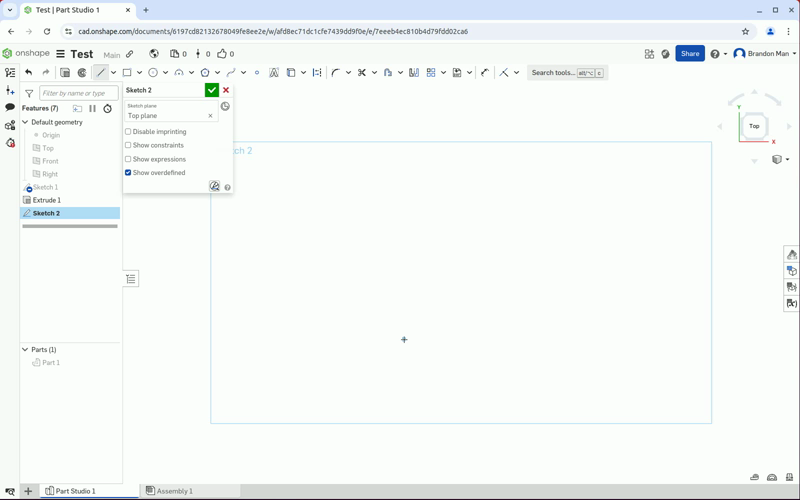
key_down(shift)
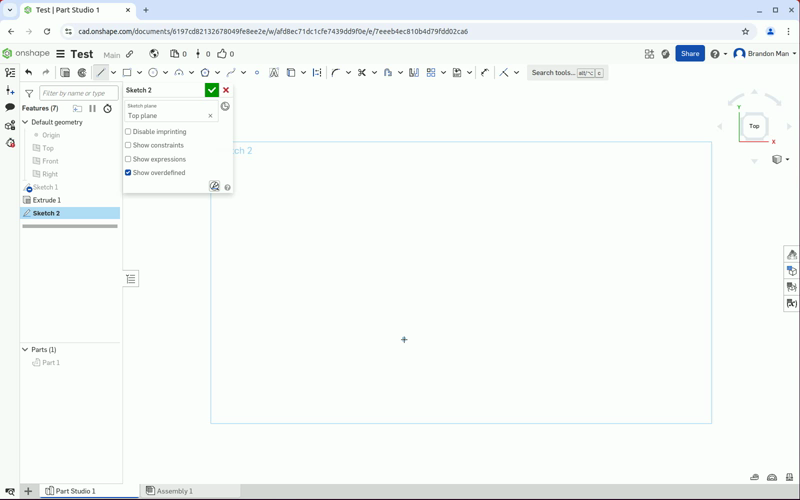
mouse_move(516, 339)
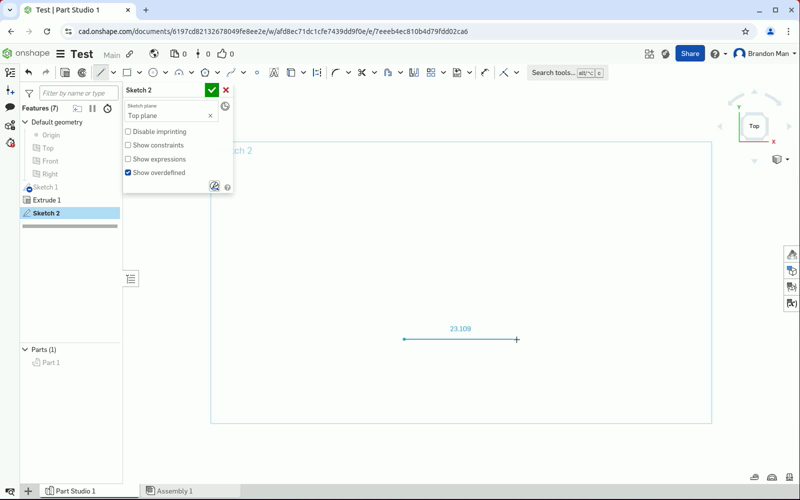
click(516, 339)
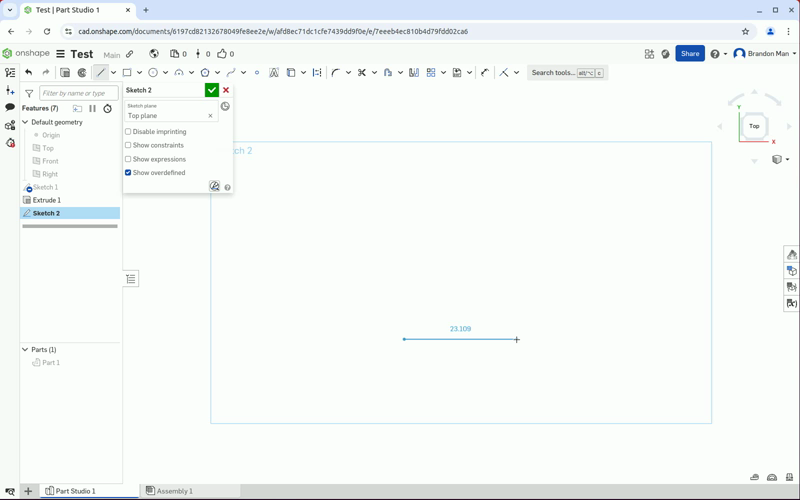
key_up(shift)
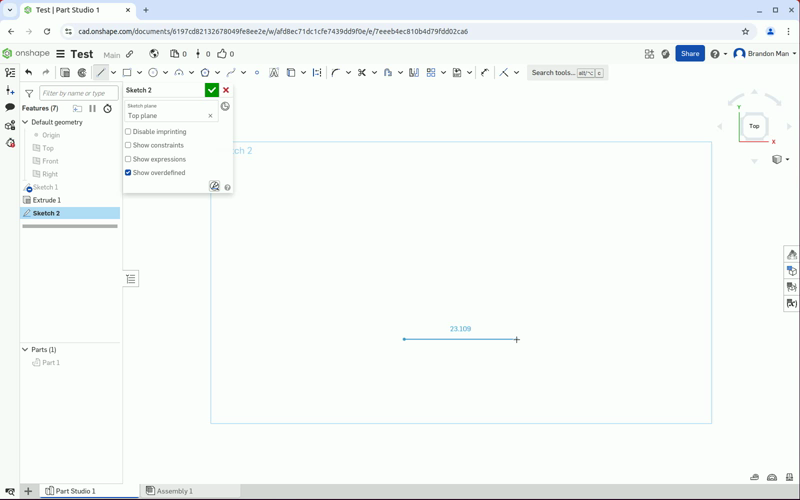
key_down(shift)
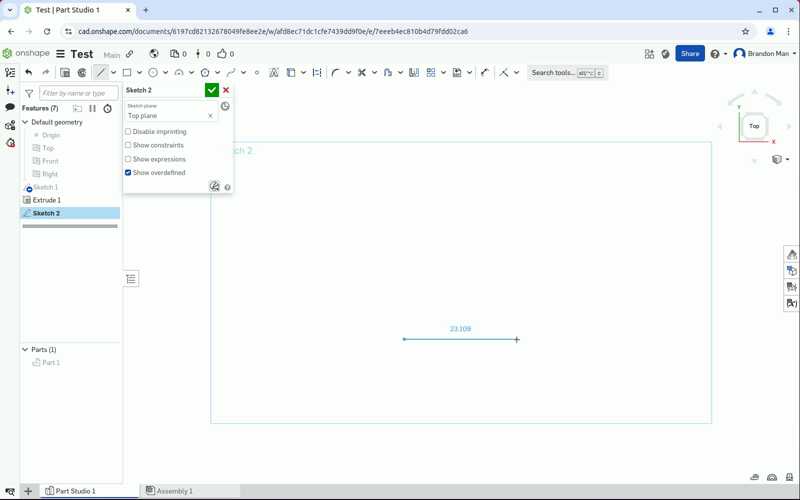
mouse_move(516, 226)
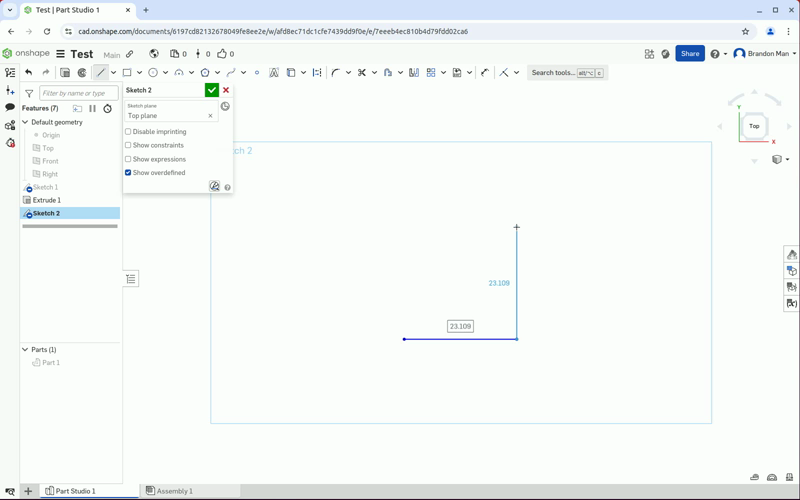
click(516, 226)
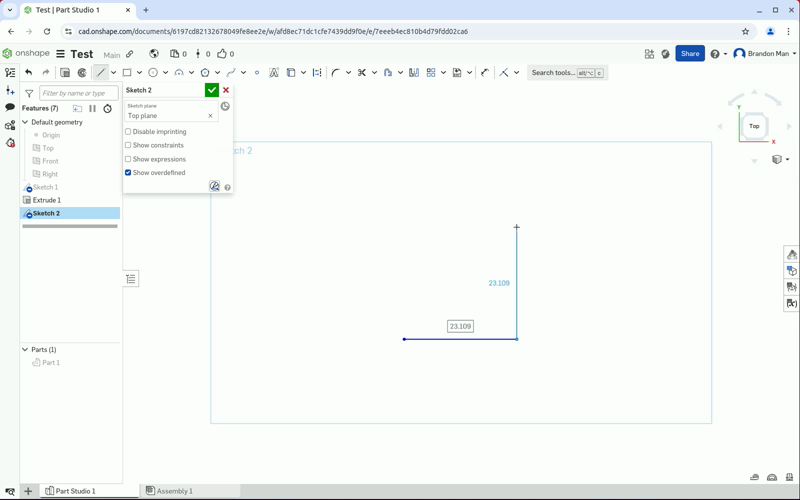
key_up(shift)
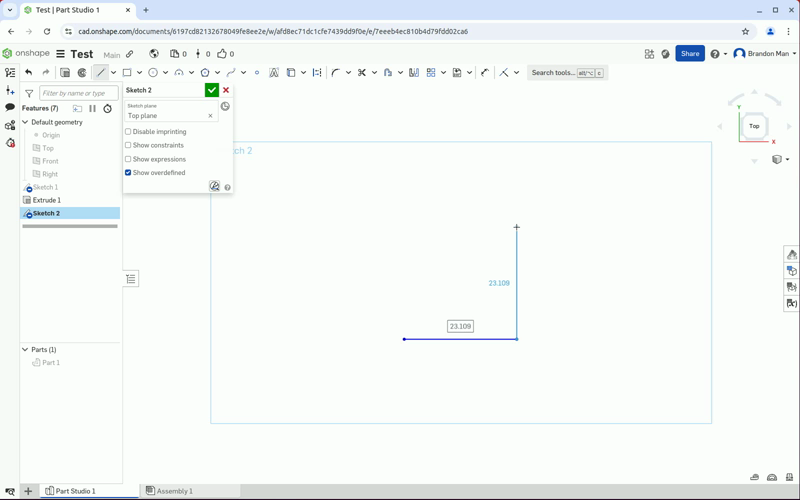
key_down(shift)
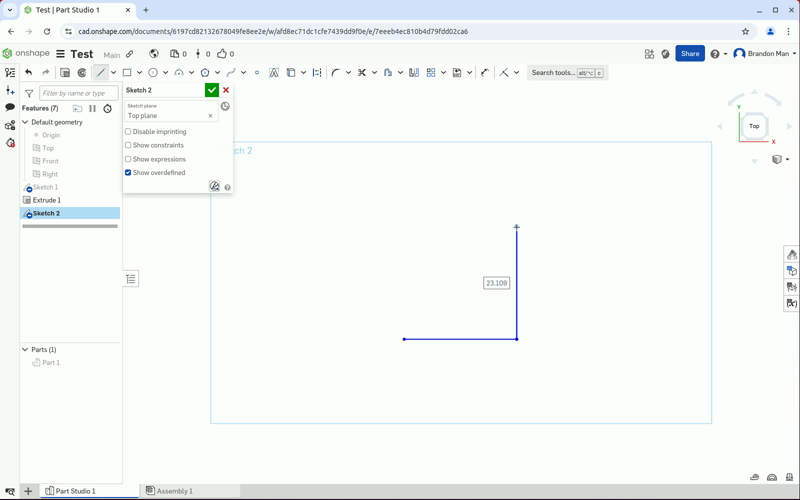
mouse_move(404, 226)
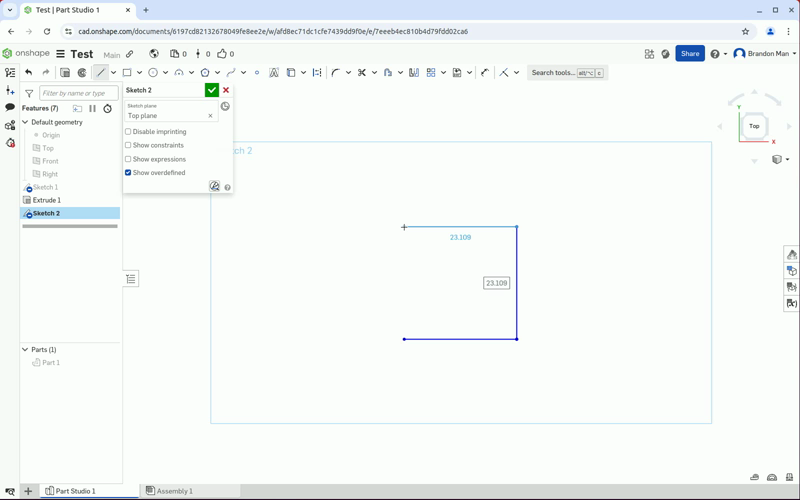
click(404, 226)
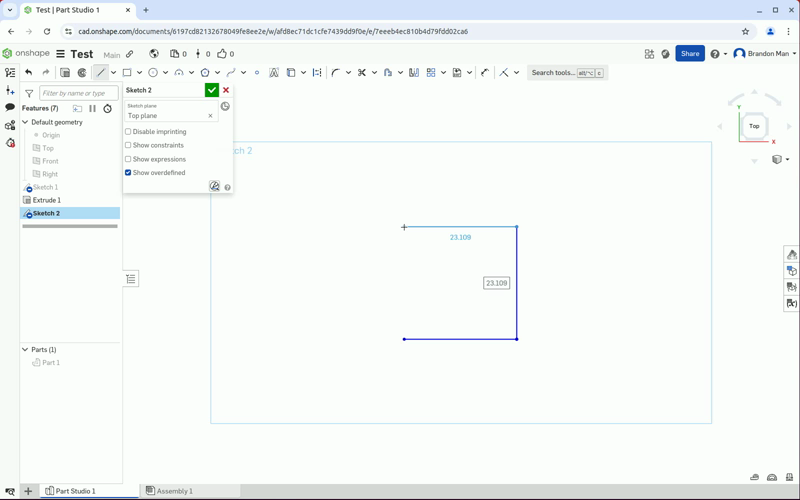
key_up(shift)
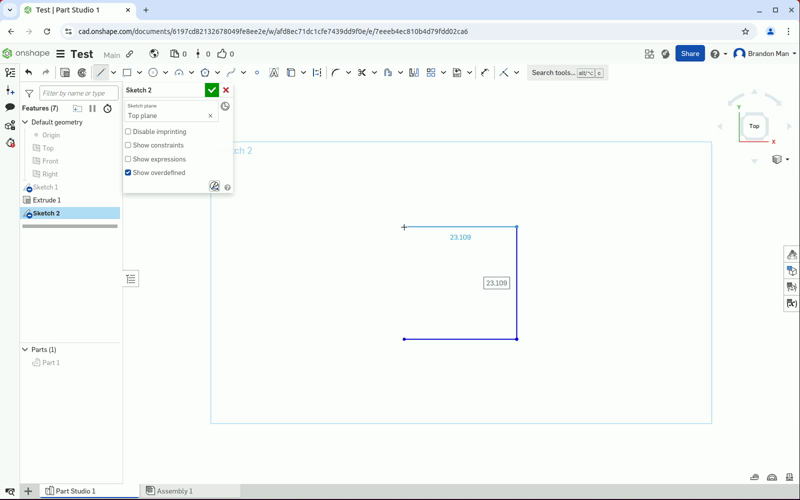
key_down(shift)
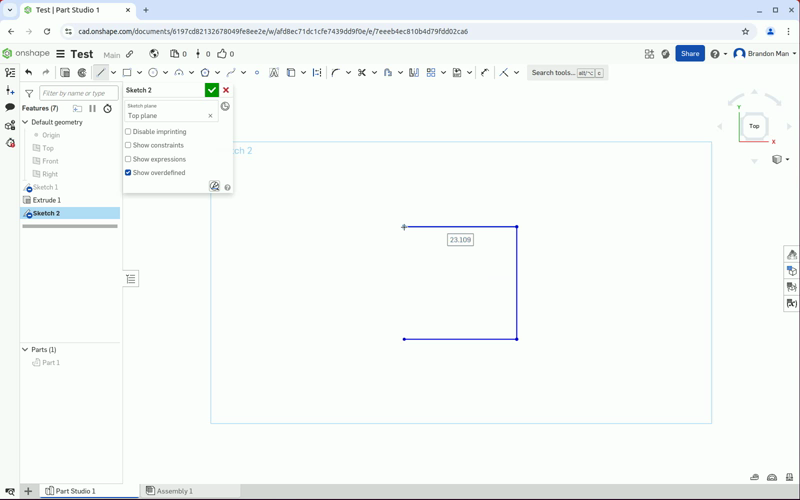
mouse_move(404, 339)
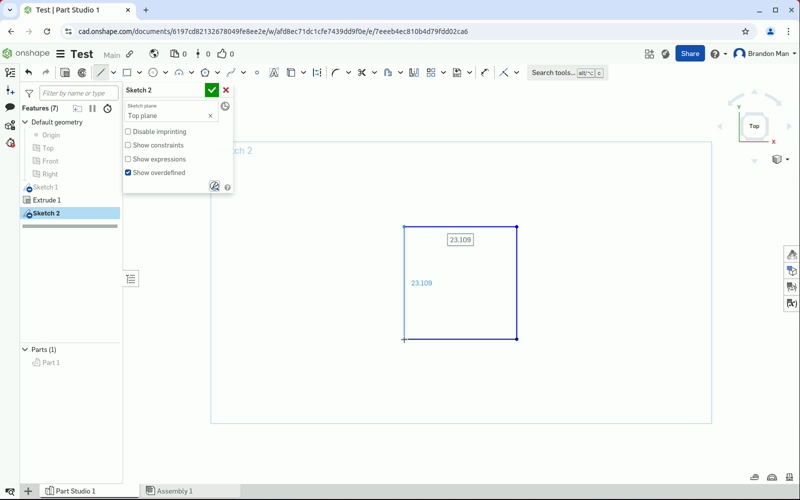
key_up(shift)
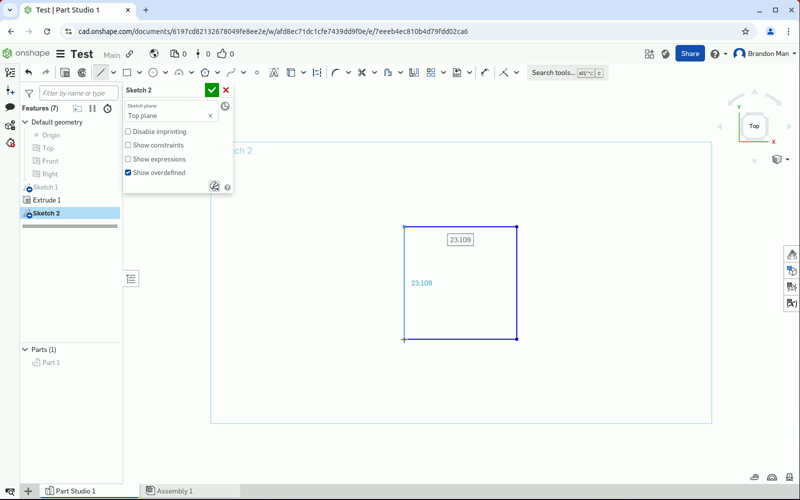
click(404, 339)
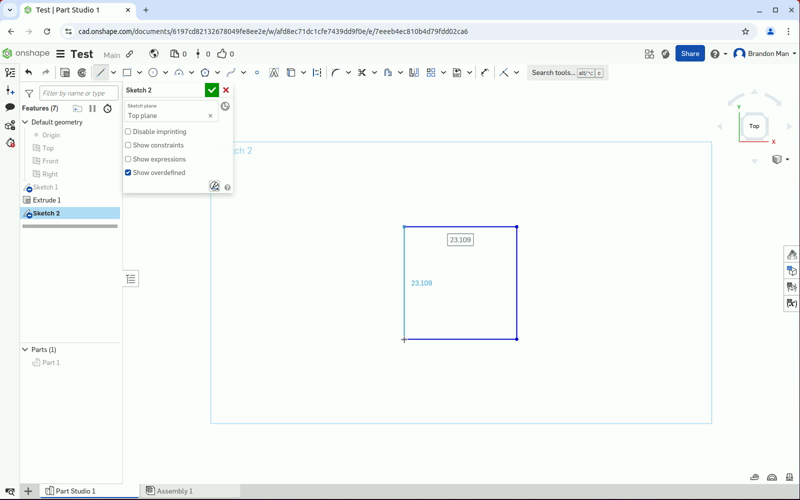
key(esc)
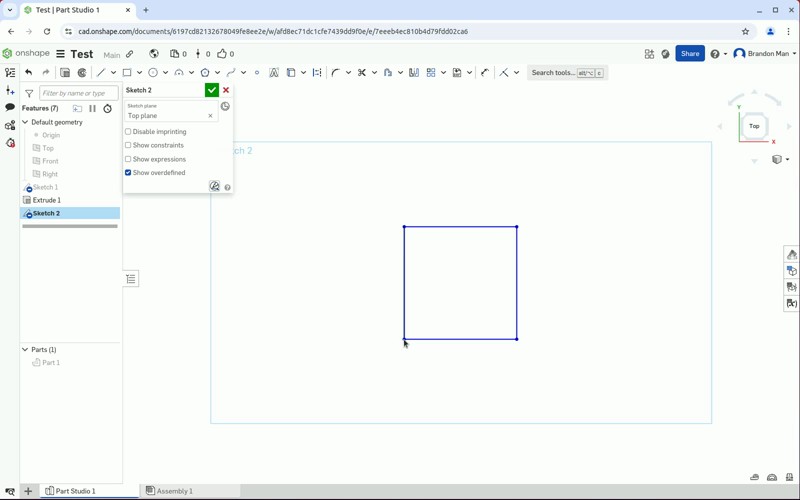
mouse_move(485, 245)
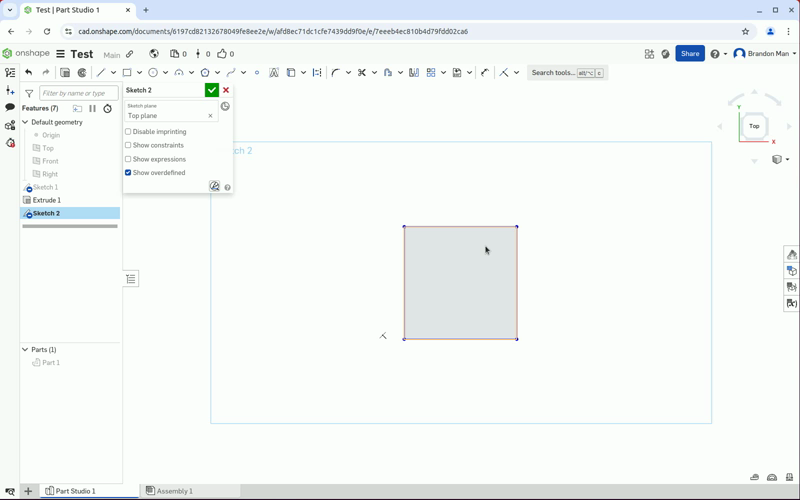
click(485, 245)
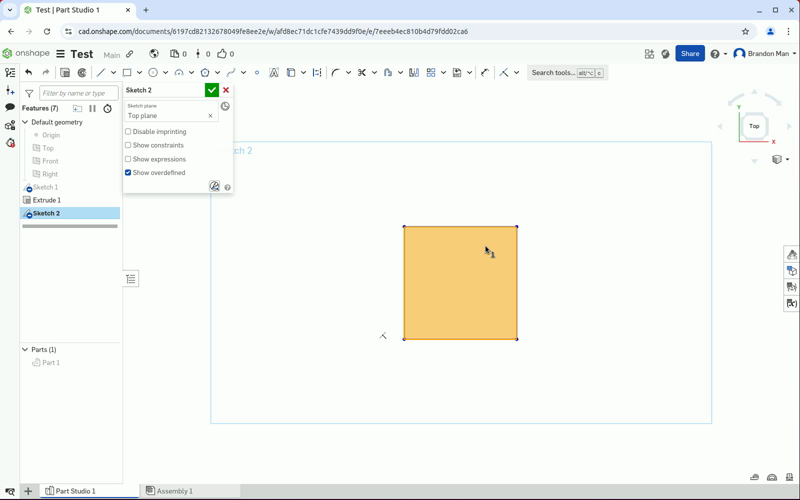
mouse_move(73, 352)
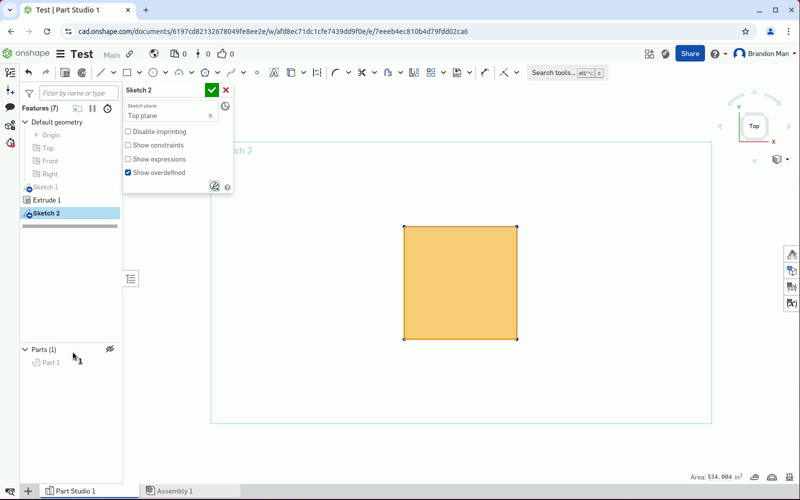
key(shift+y)
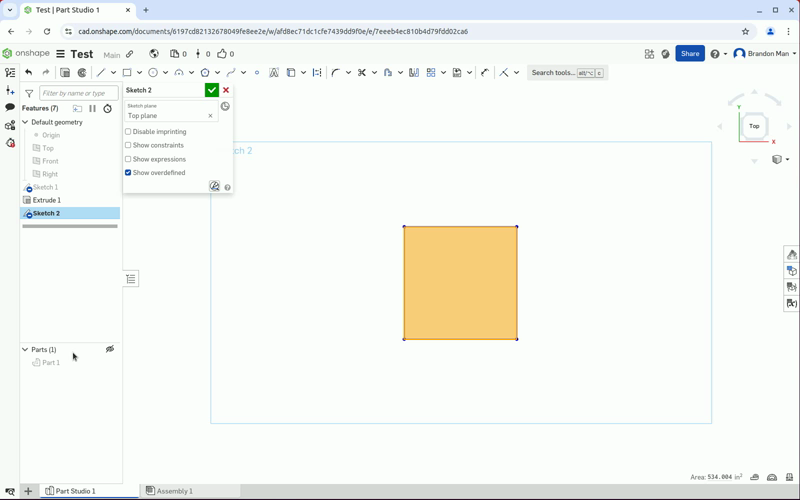
key(shift+e)
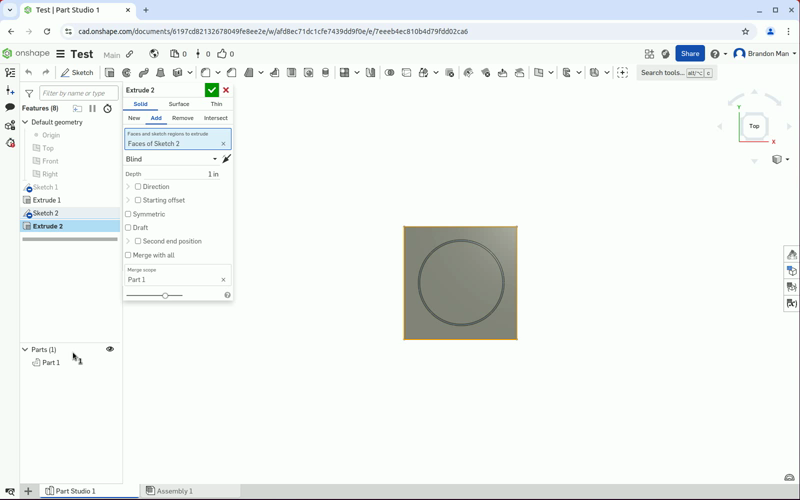
mouse_move(143, 106)
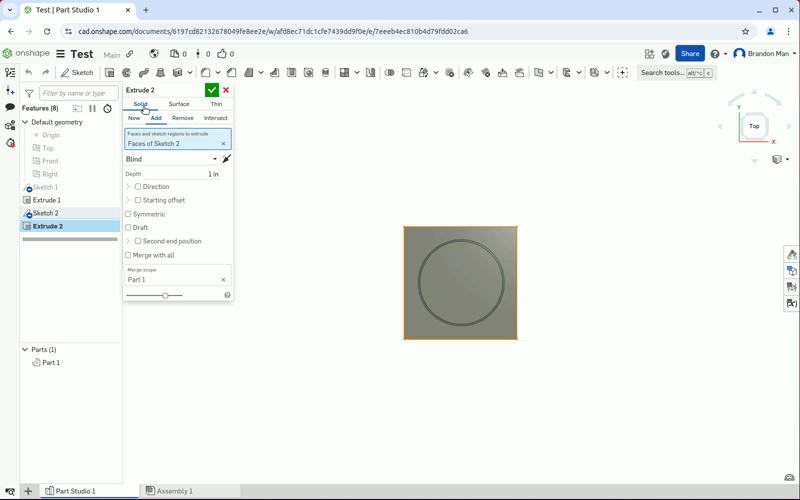
click(143, 106)
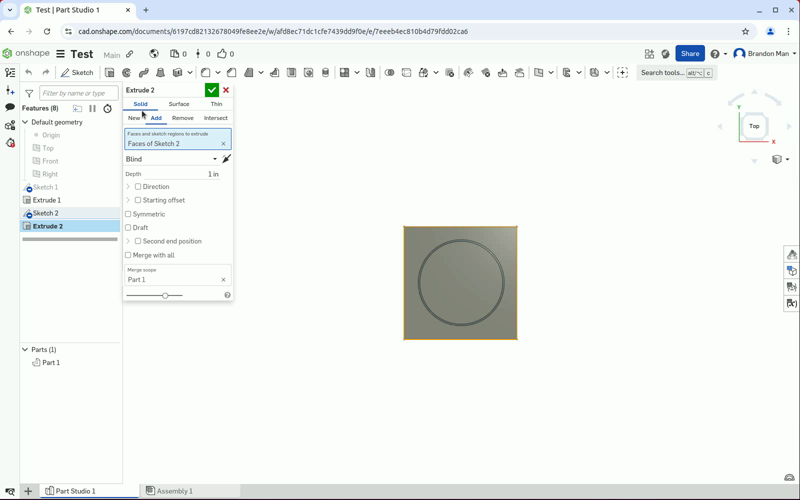
mouse_move(137, 120)
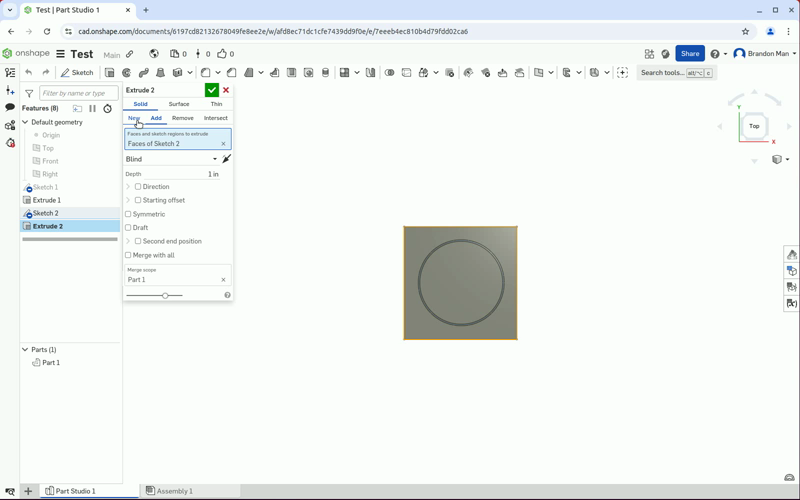
click(137, 120)
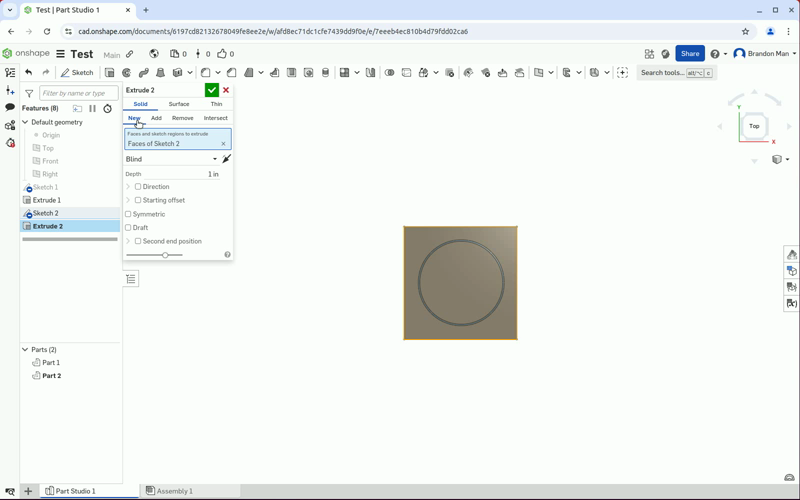
key(tab, 4)
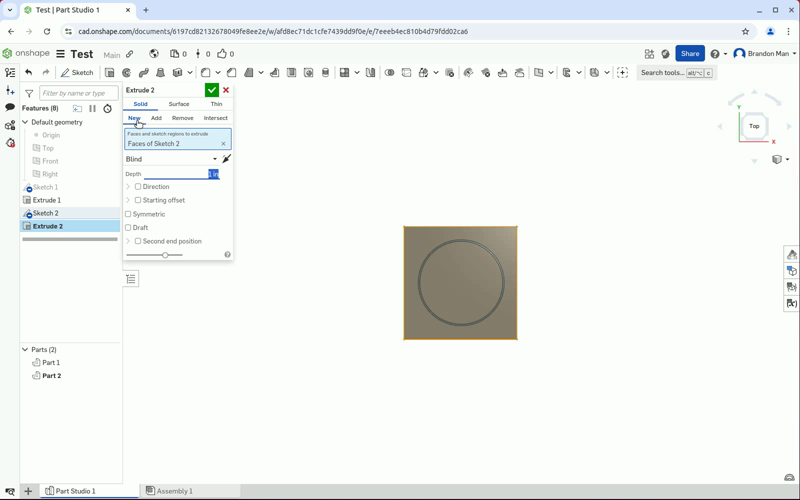
text(-0.241)
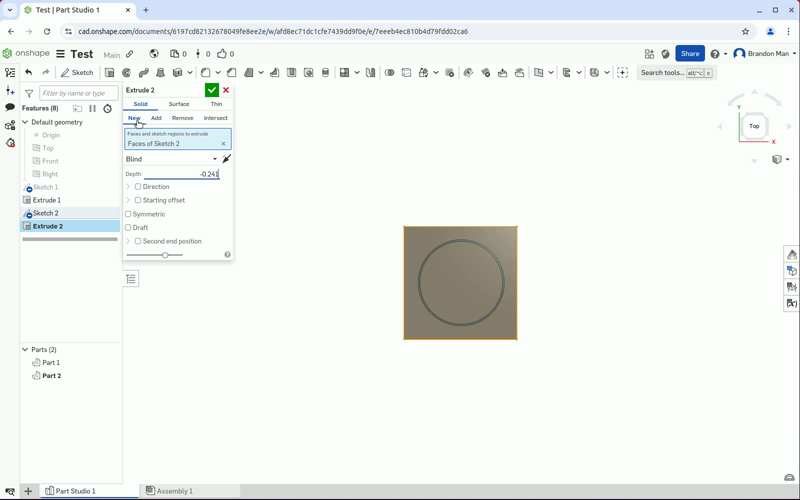
key(enter)
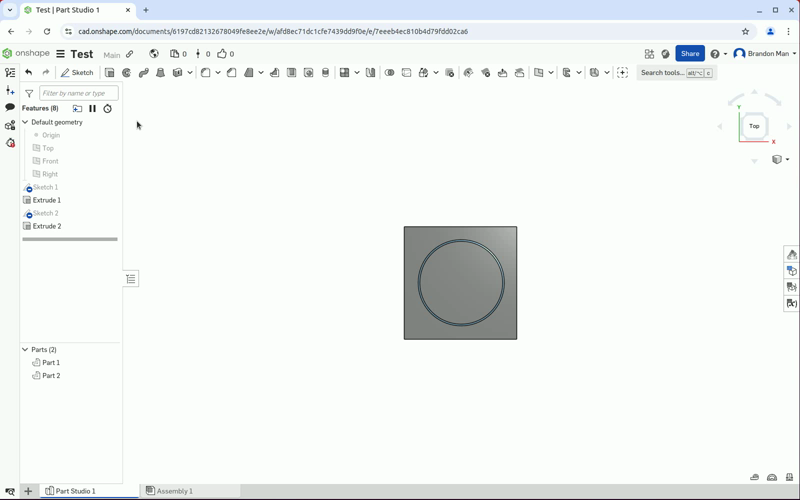
key(shift+h)
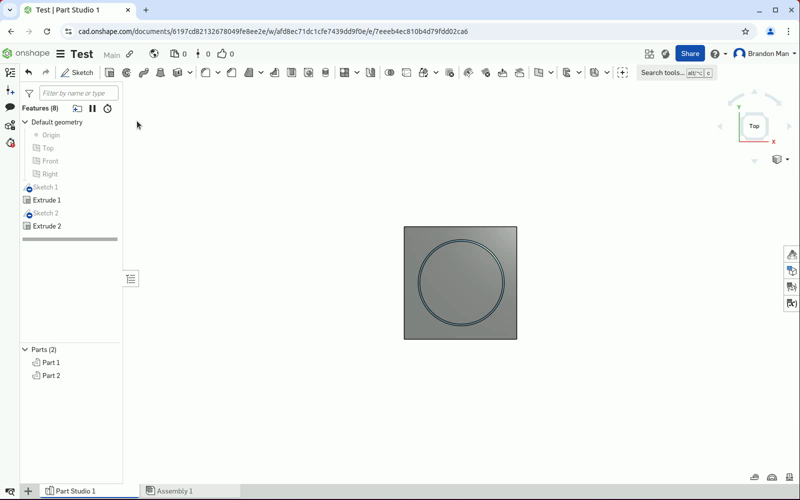
key(shift+h)
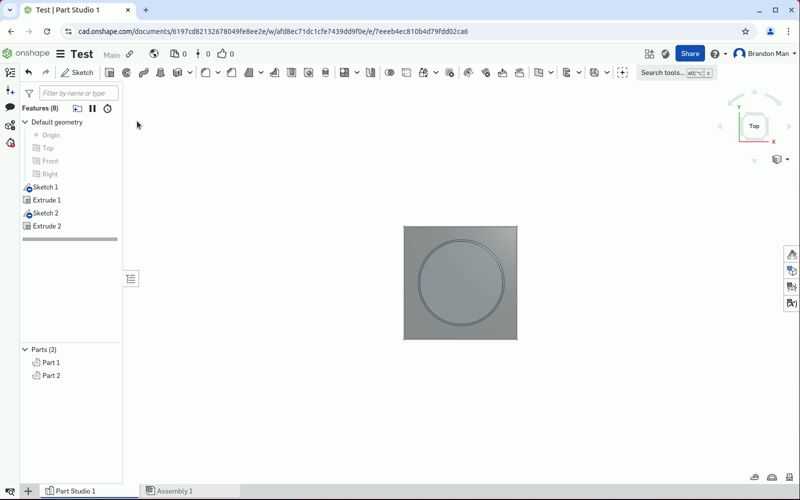
key(shift+7)
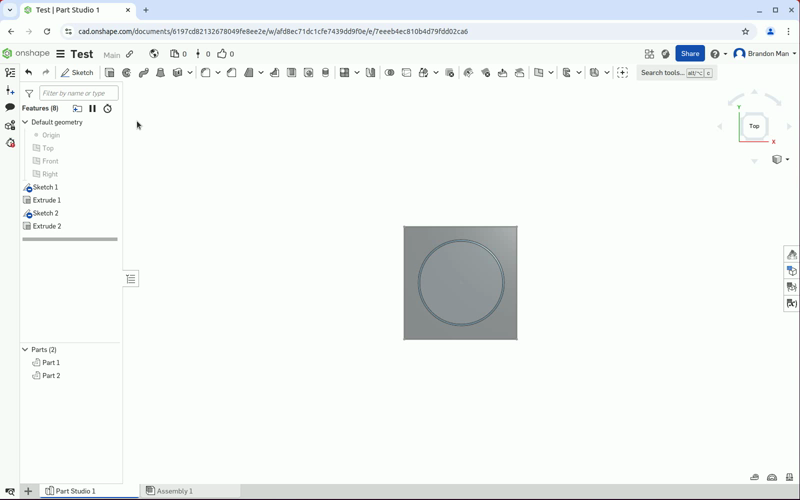
key(up, 3)
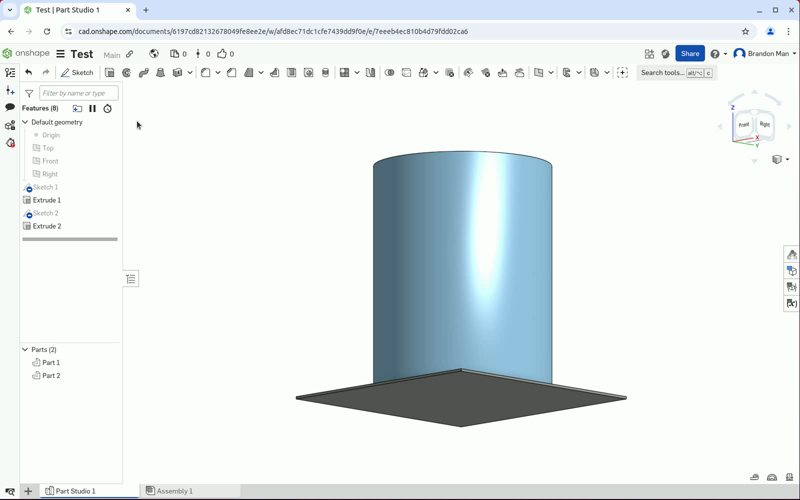
key(left, 3)
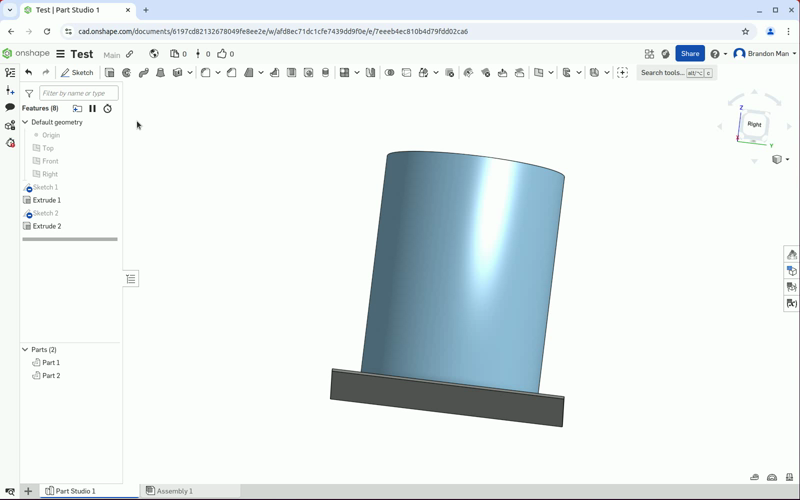
key(right, 3)
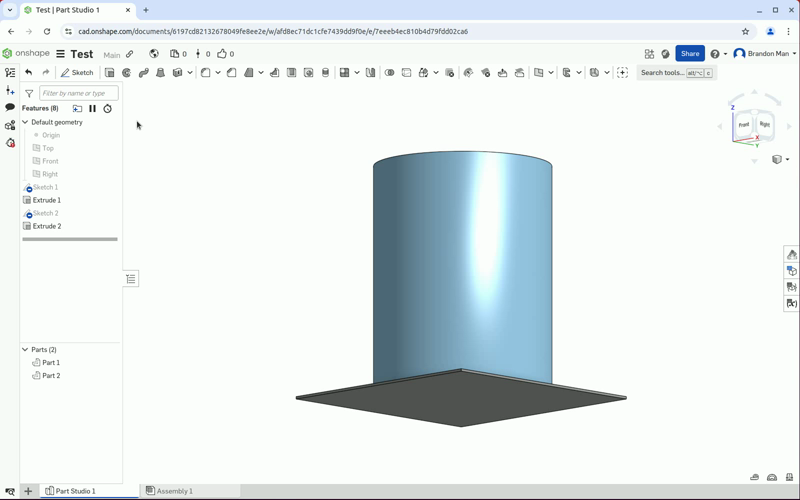
key(down, 3)
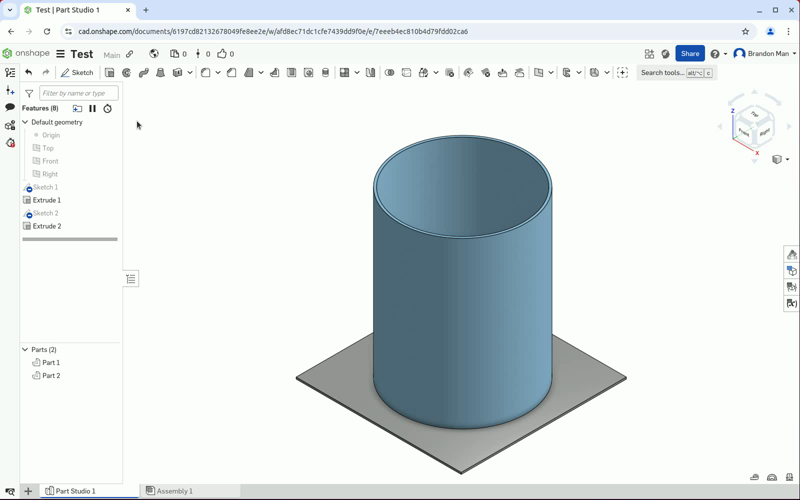
mouse_move(73, 189)
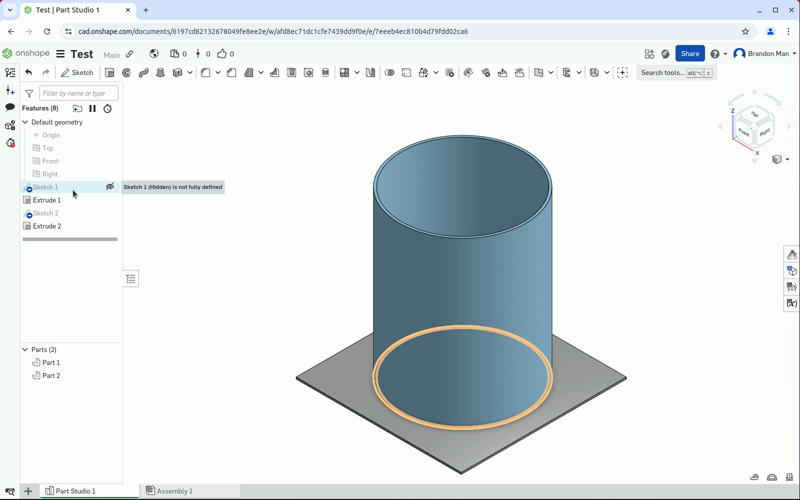
click(73, 189)